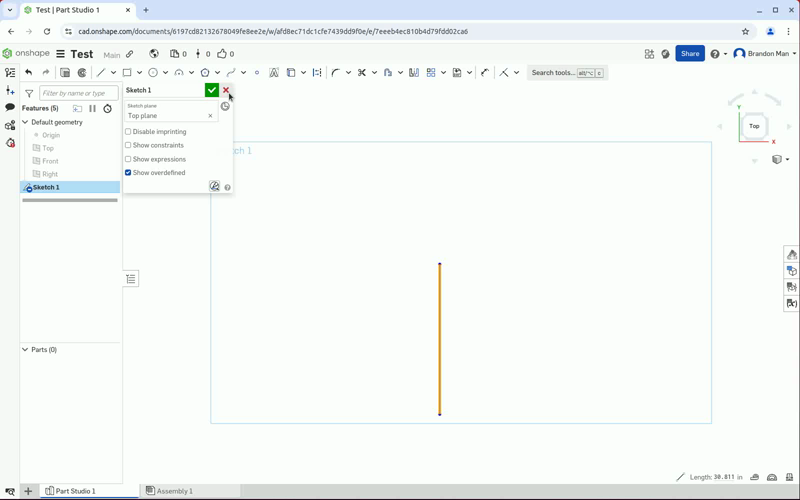
key(shift+h)
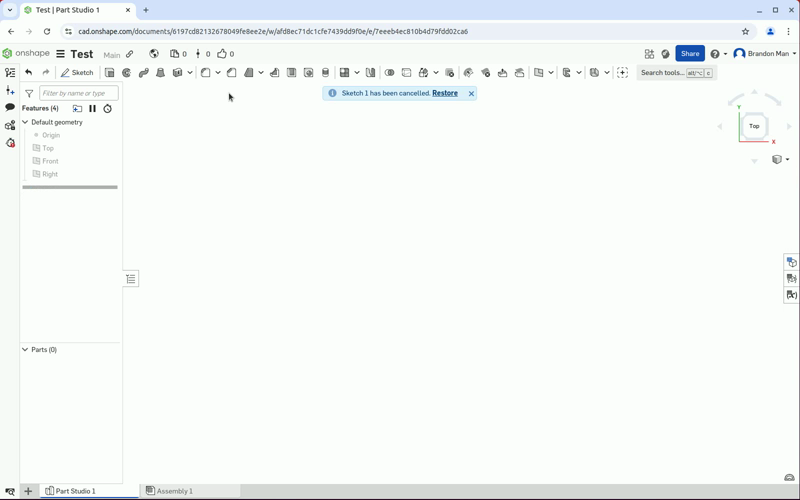
mouse_move(73, 352)
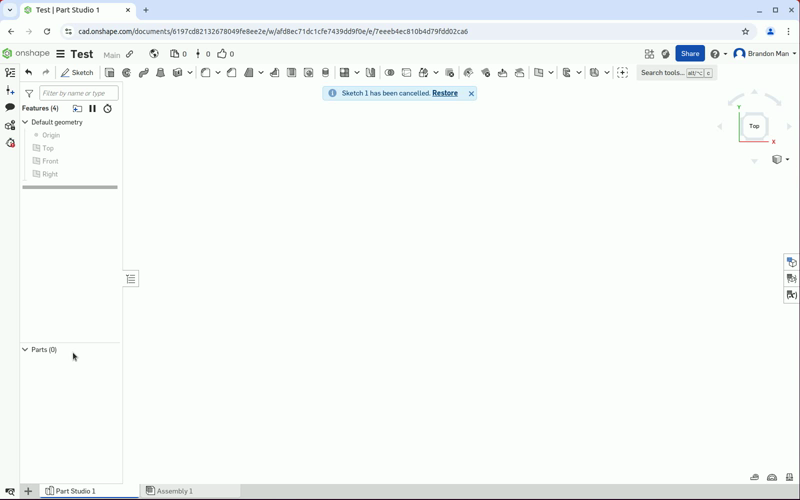
key(y)
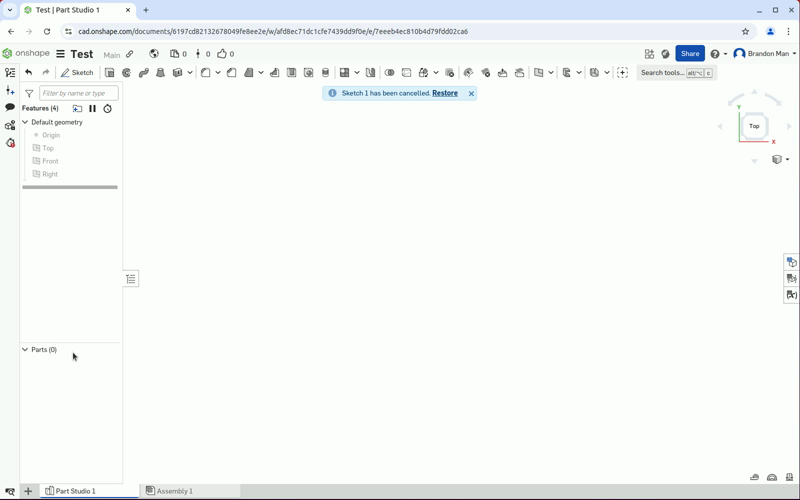
key(shift+p)
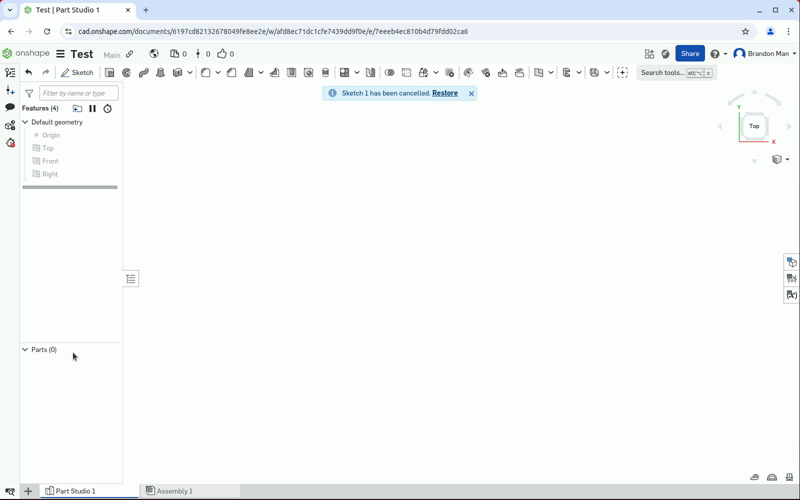
key(space)
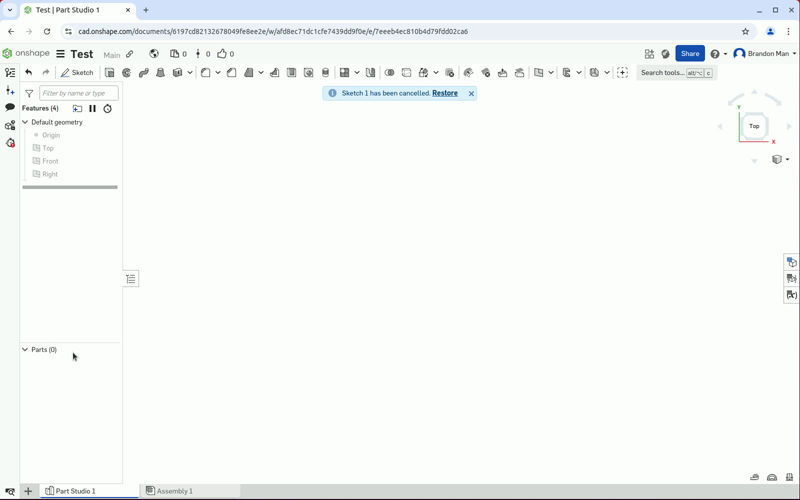
key_down(shift)
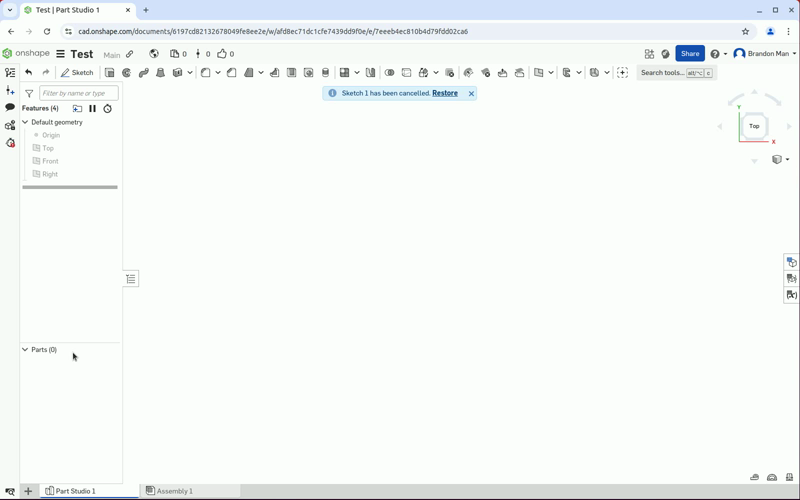
key(up)
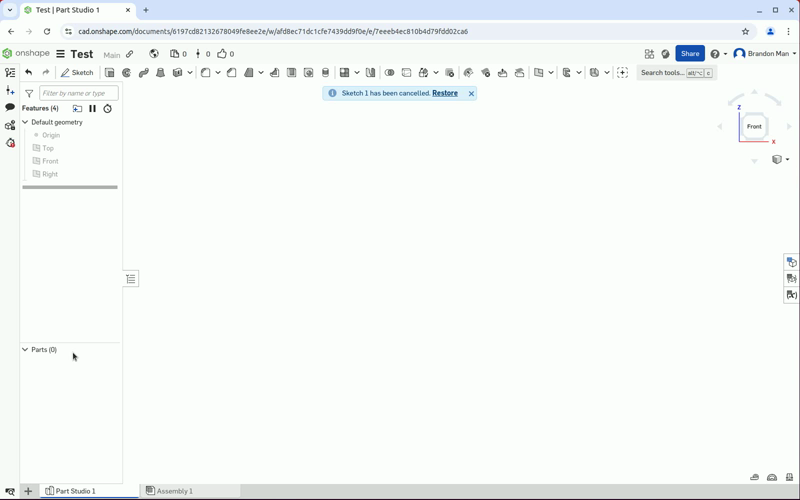
key_up(shift)
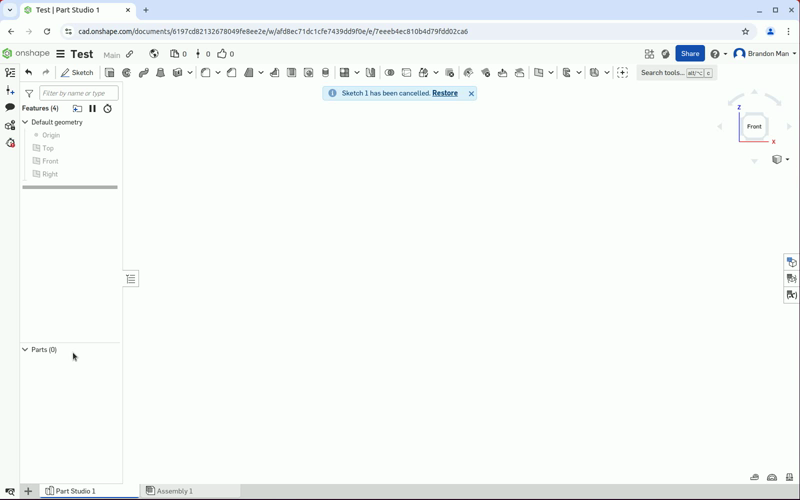
key(space)
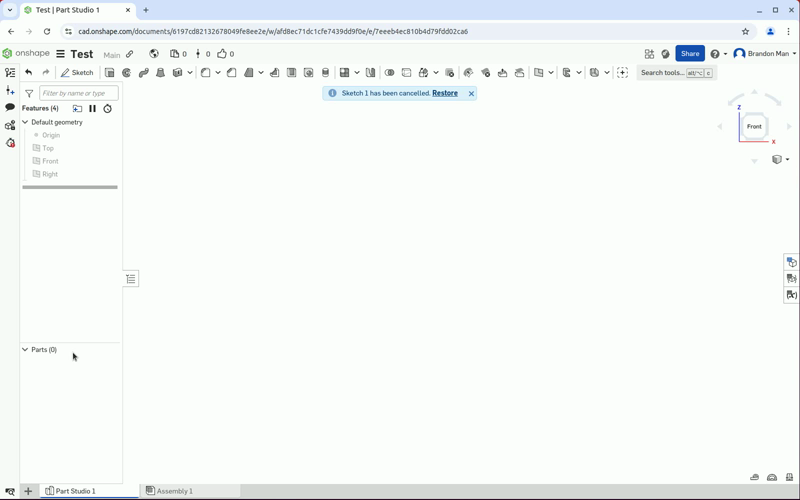
key_down(shift)
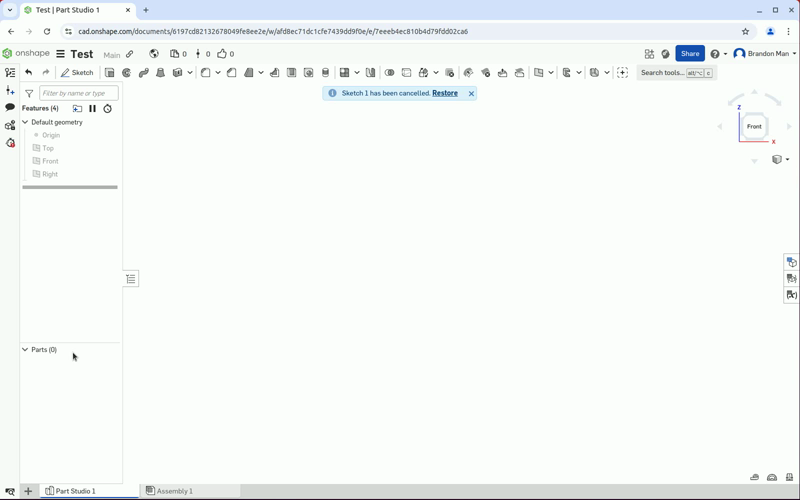
key(left)
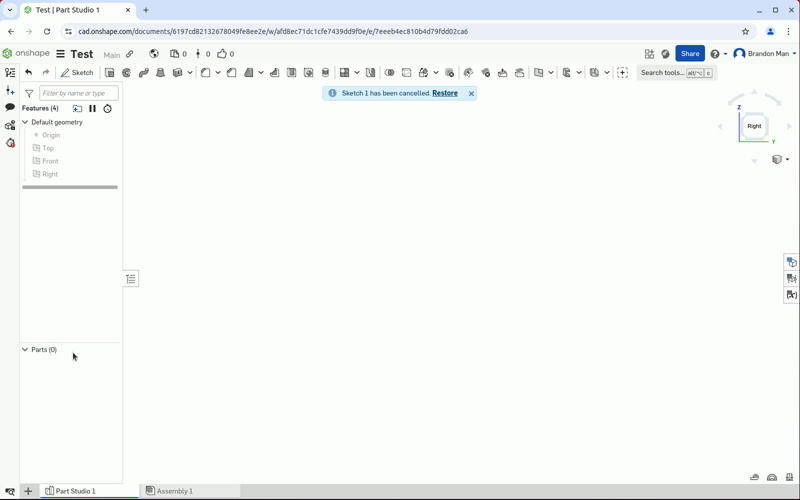
key_up(shift)
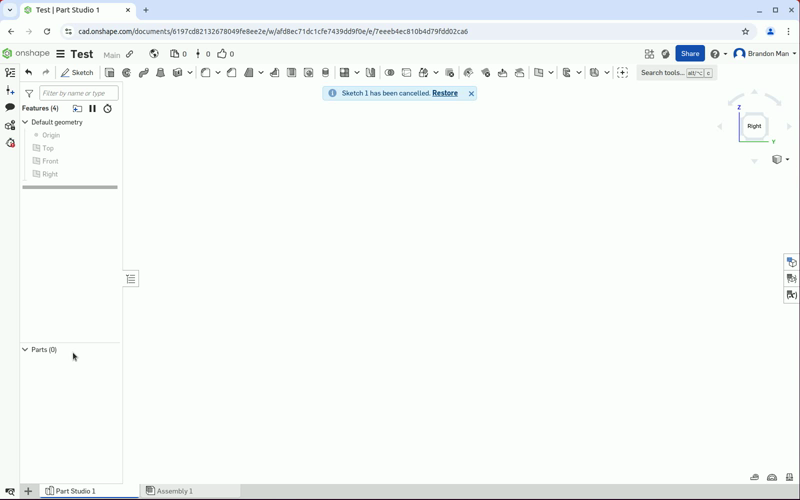
mouse_move(73, 352)
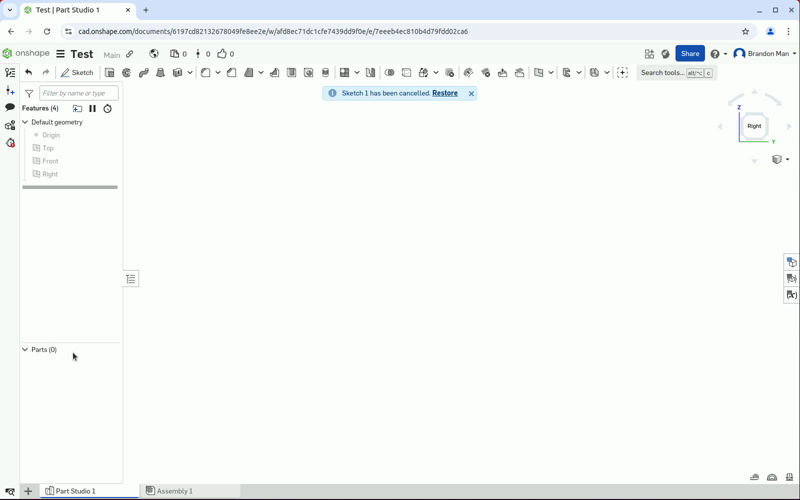
key(shift+y)
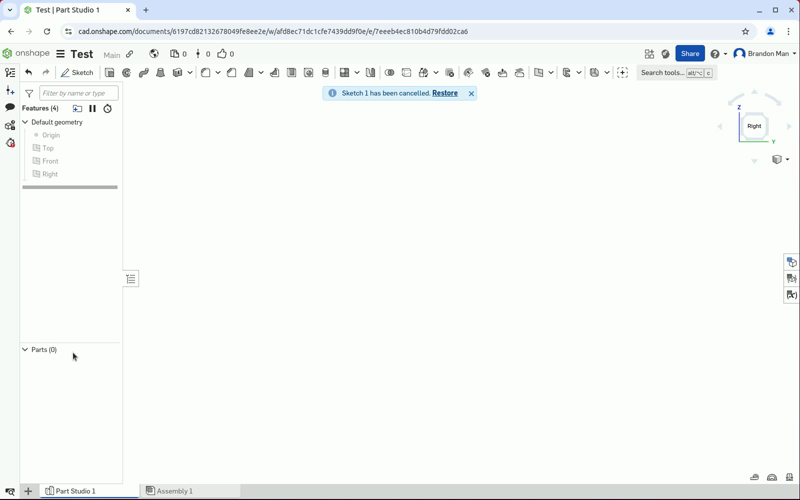
key(shift+s)
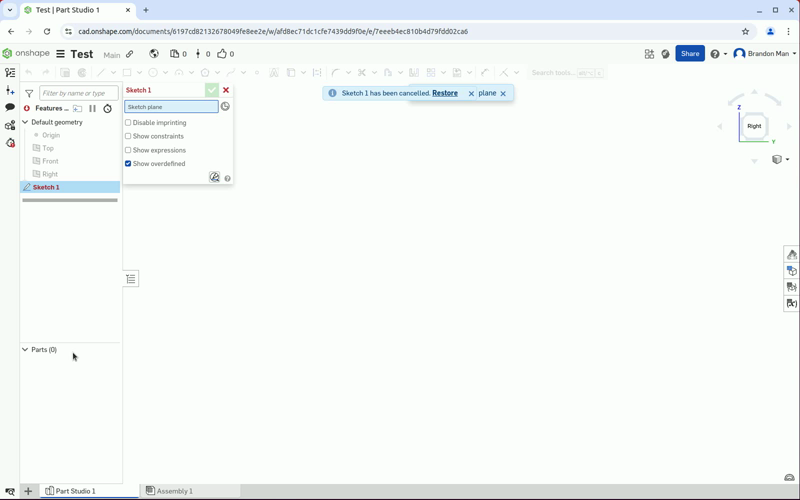
mouse_move(73, 176)
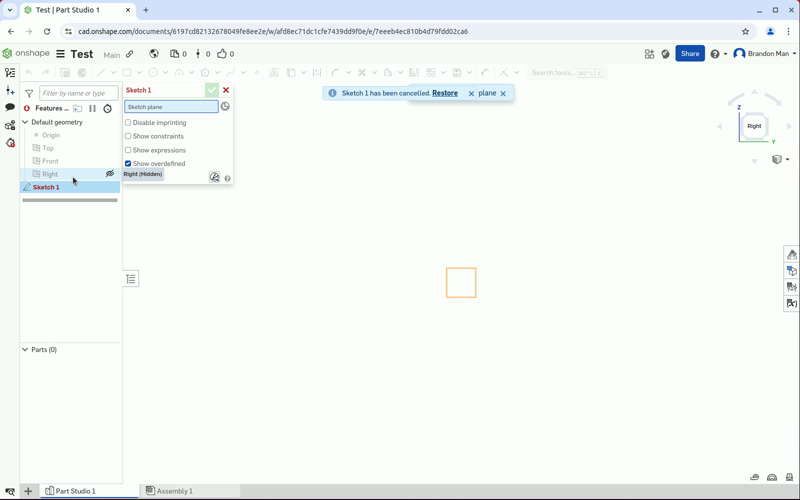
click(73, 176)
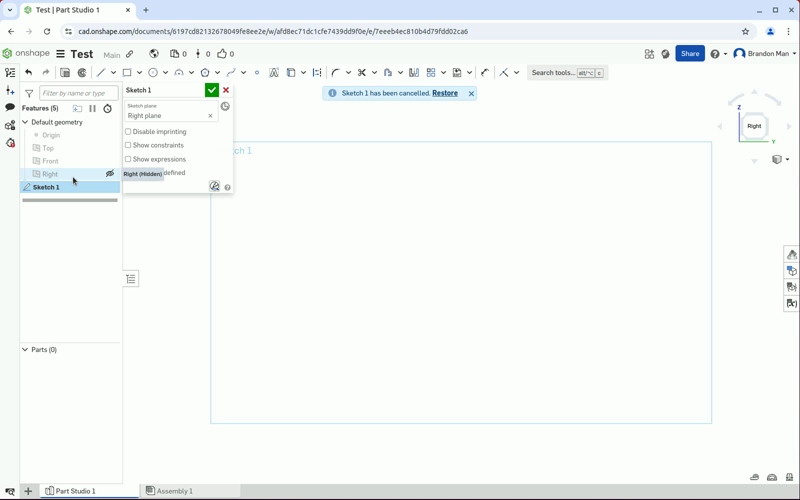
mouse_move(73, 352)
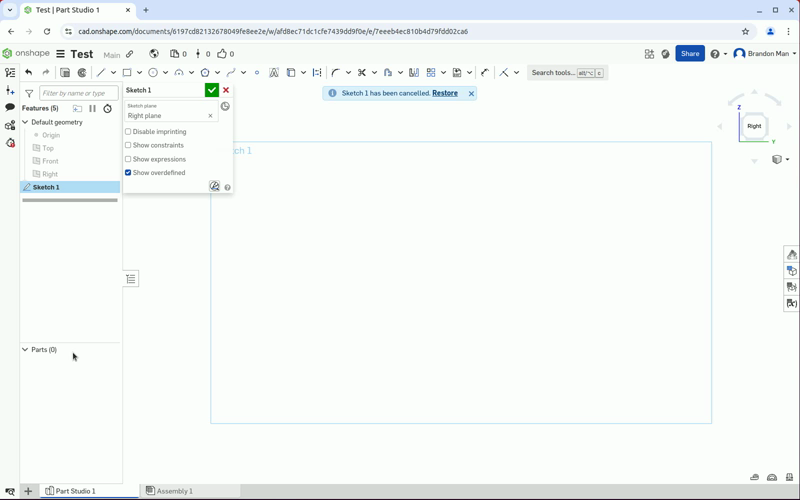
key(y)
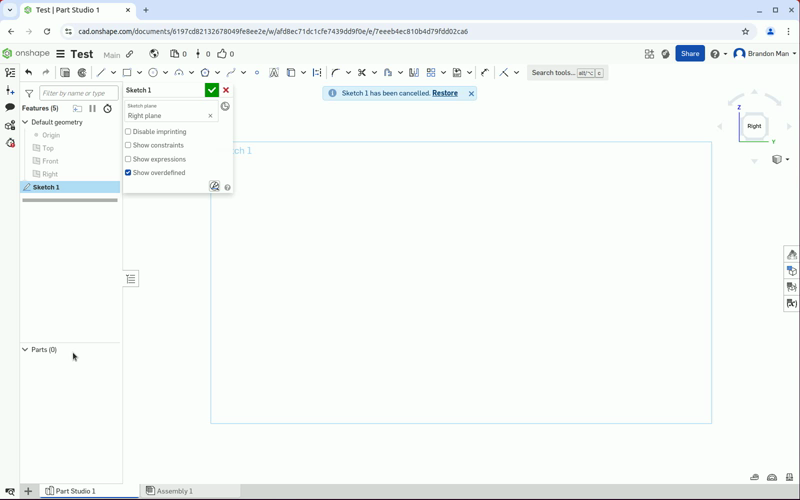
key(l)
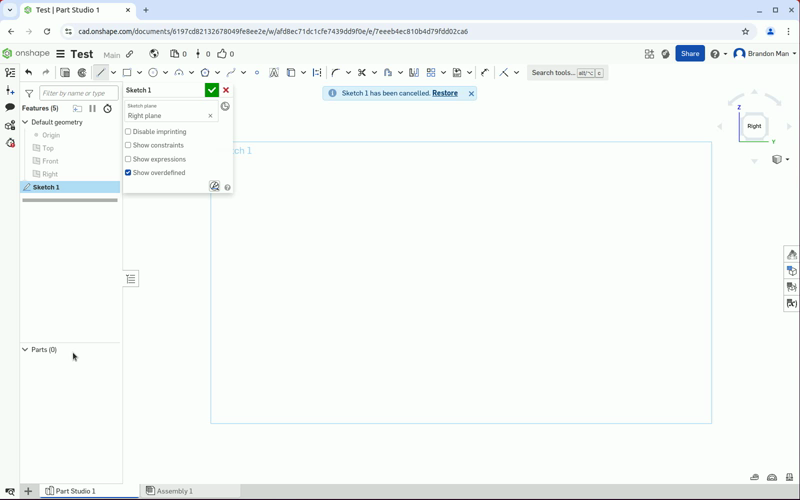
key_down(shift)
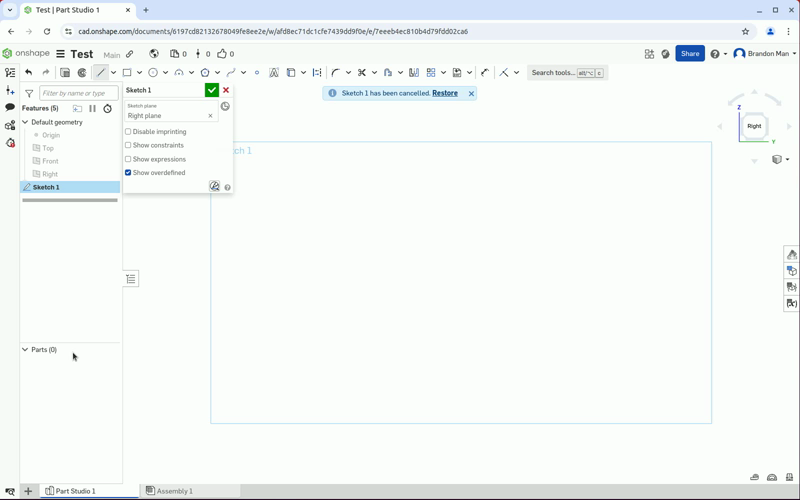
mouse_move(348, 366)
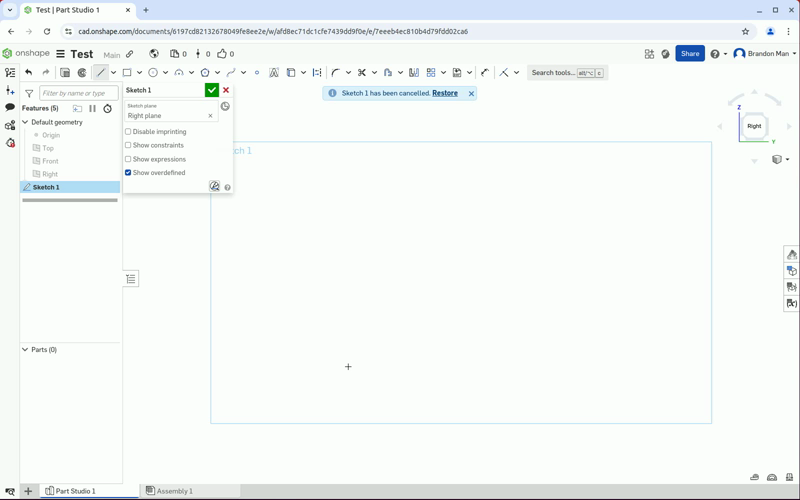
click(348, 366)
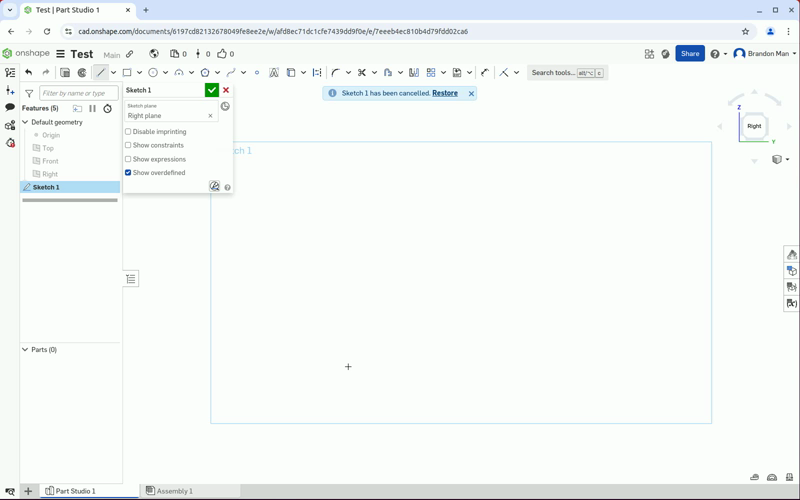
key_up(shift)
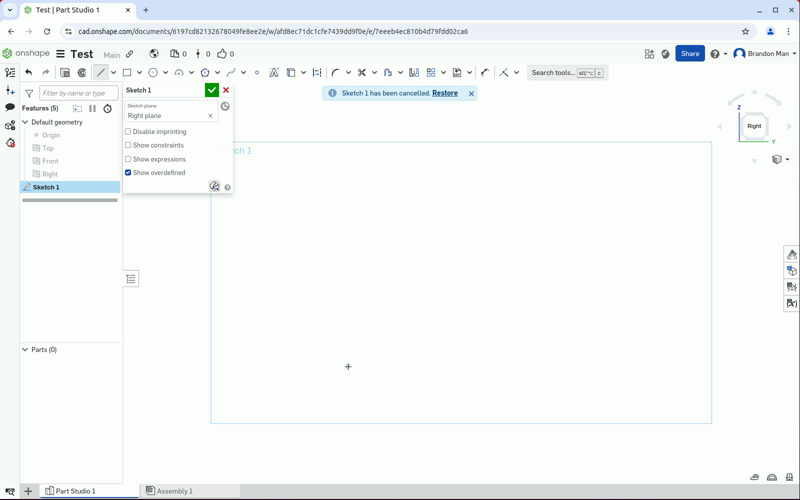
key_down(shift)
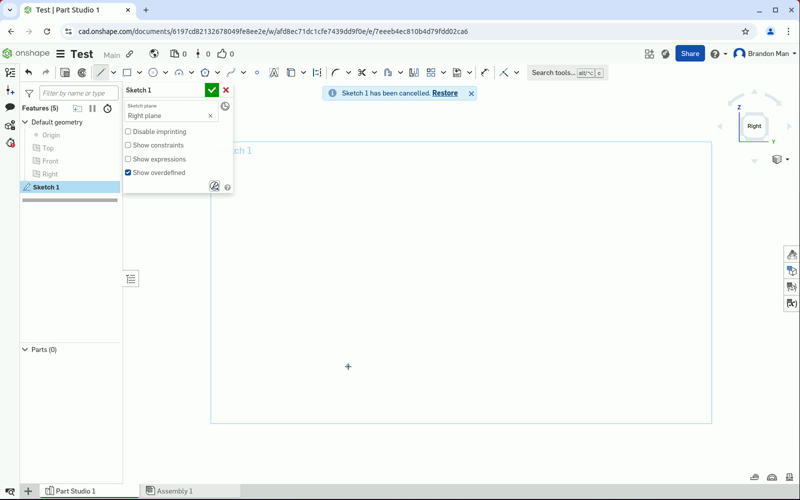
mouse_move(436, 366)
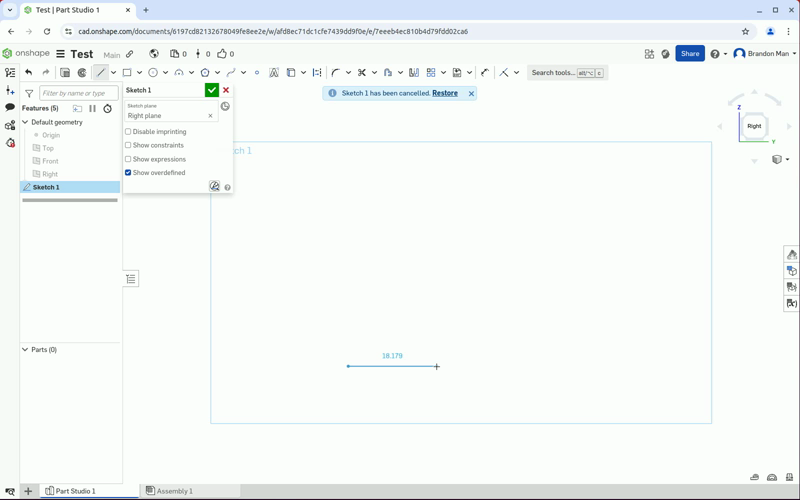
click(436, 366)
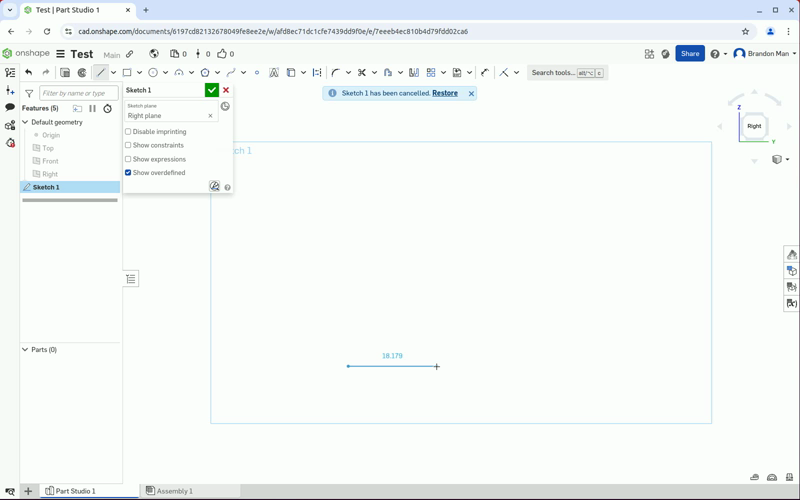
key_up(shift)
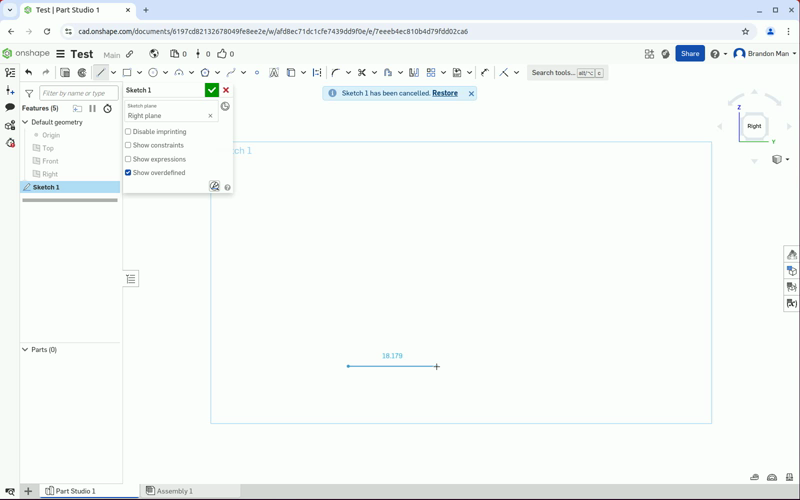
key_down(shift)
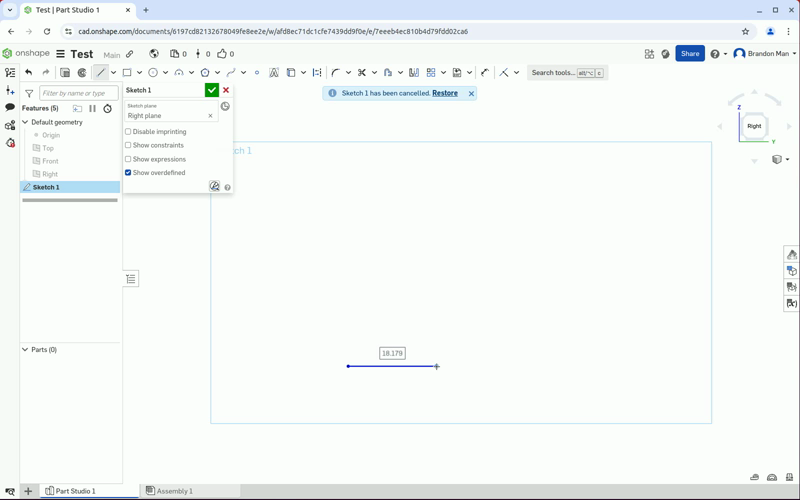
mouse_move(436, 283)
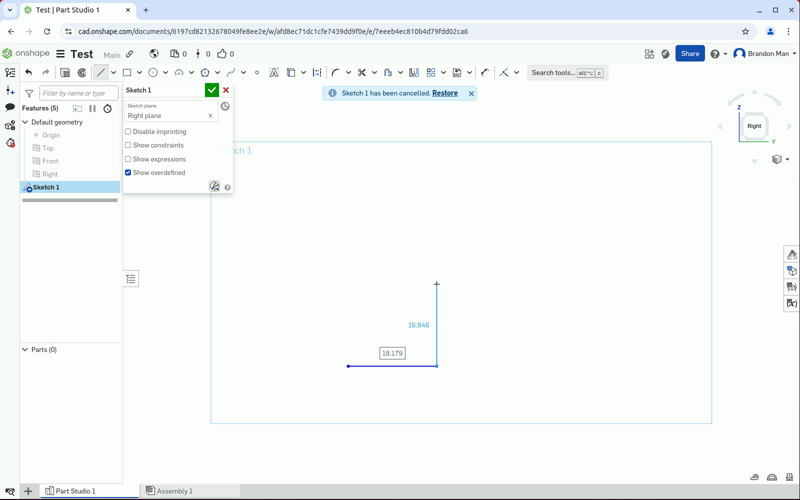
click(436, 283)
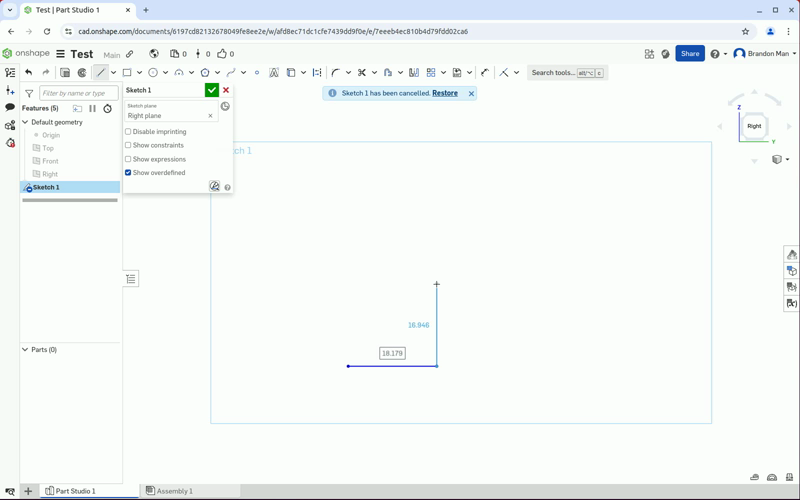
key_up(shift)
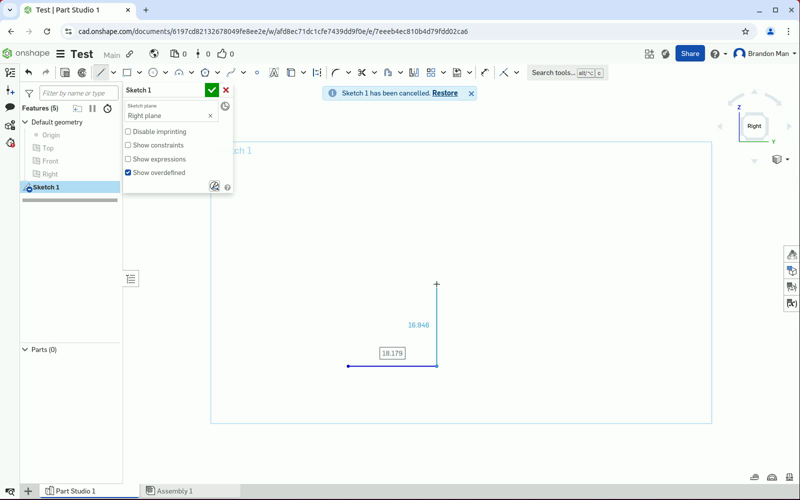
key_down(shift)
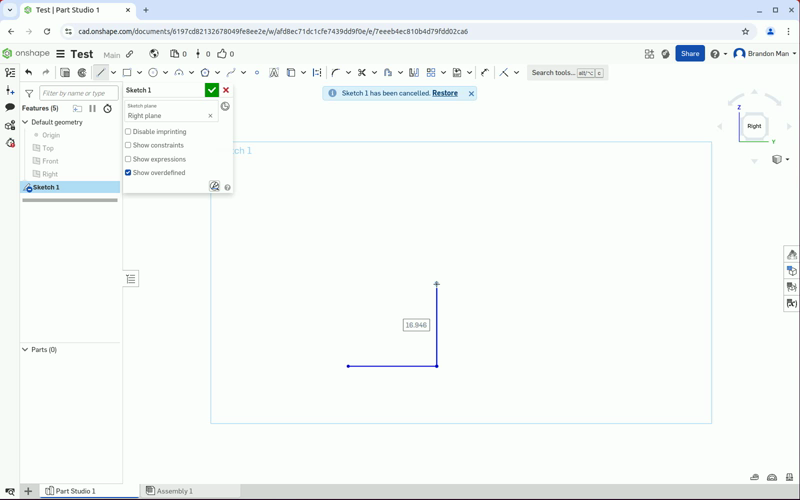
mouse_move(539, 283)
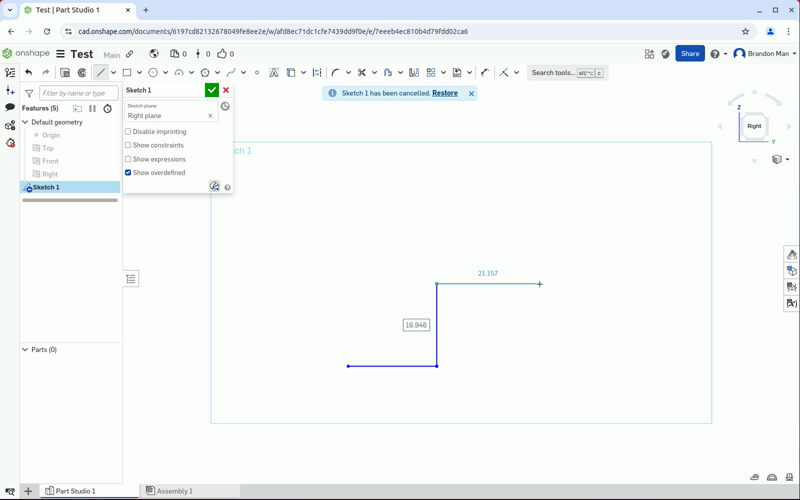
click(539, 283)
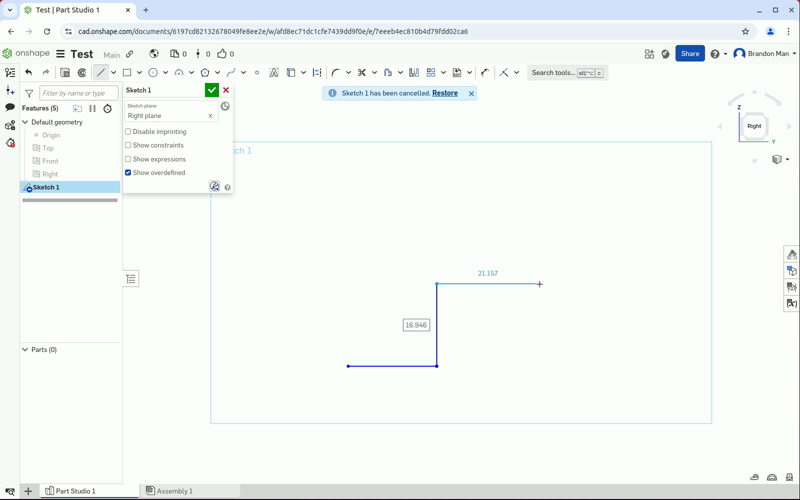
key_up(shift)
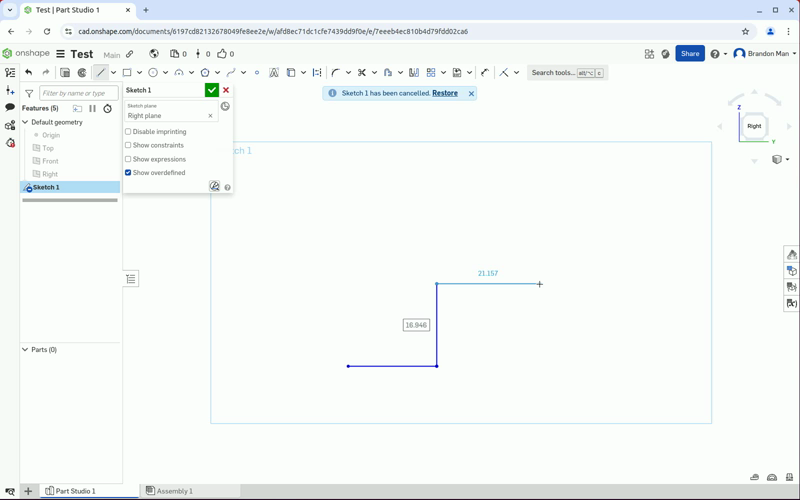
key_down(shift)
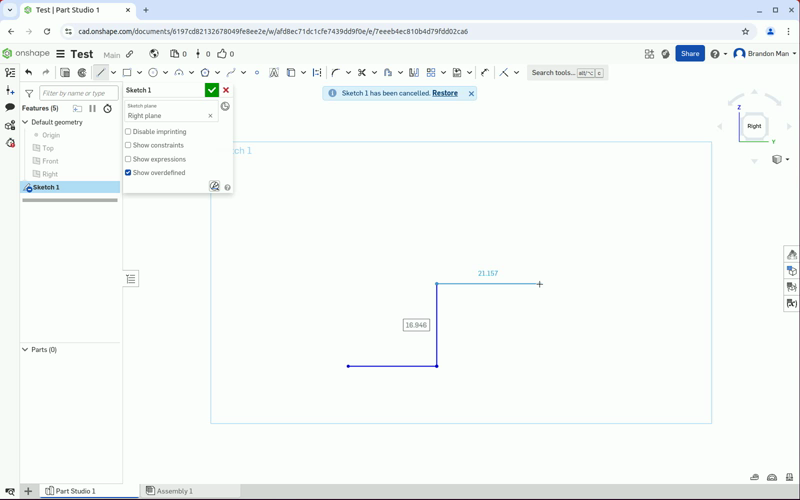
mouse_move(569, 283)
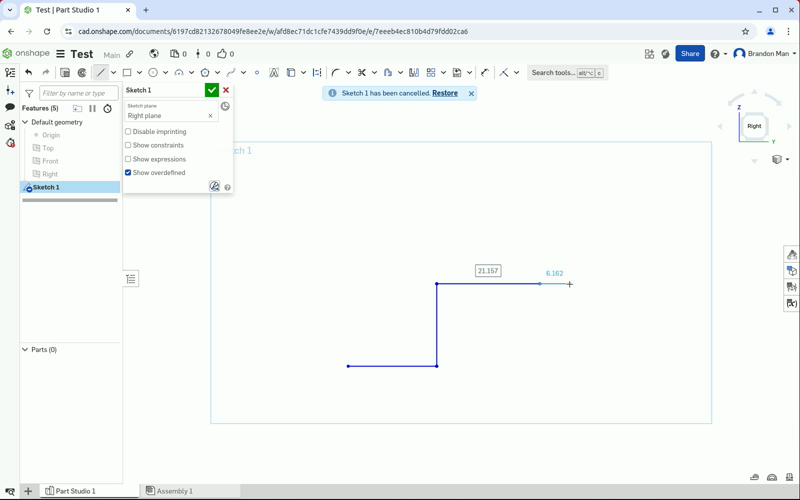
mouse_move(539, 257)
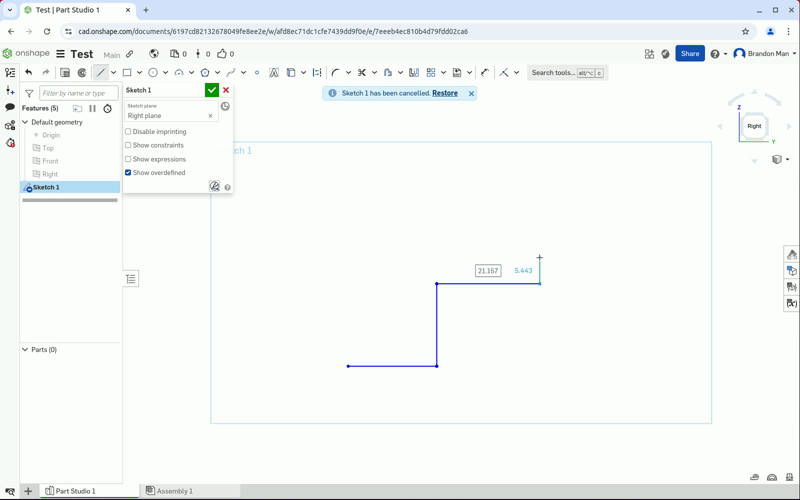
click(539, 257)
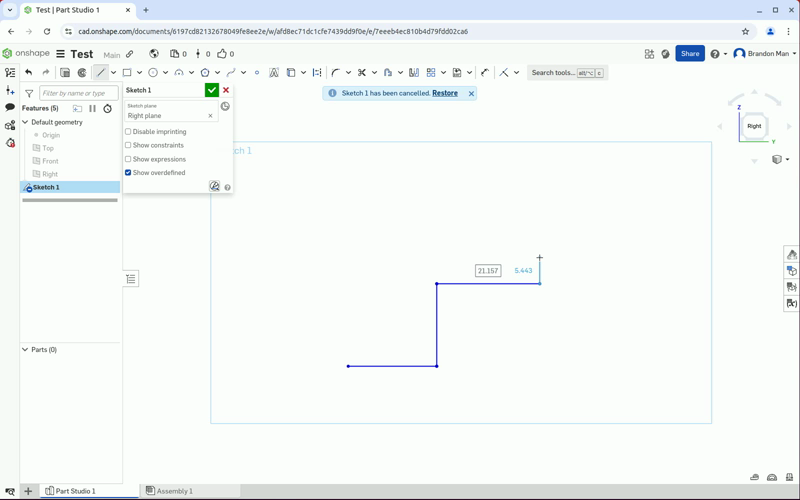
key_up(shift)
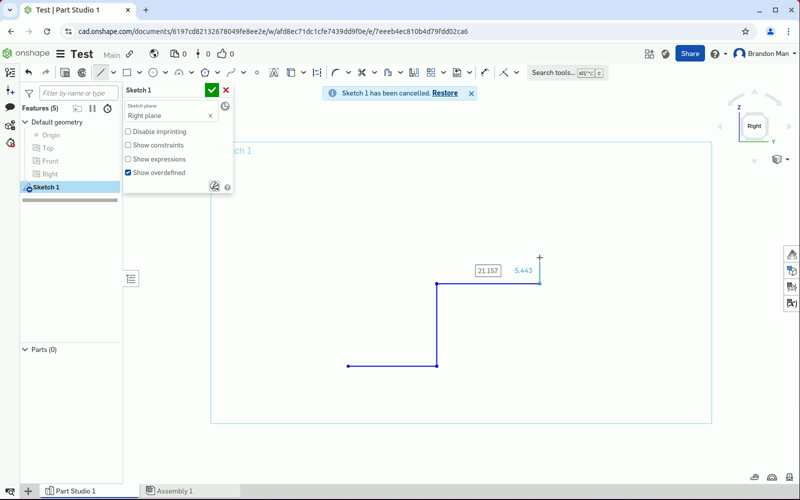
key_down(shift)
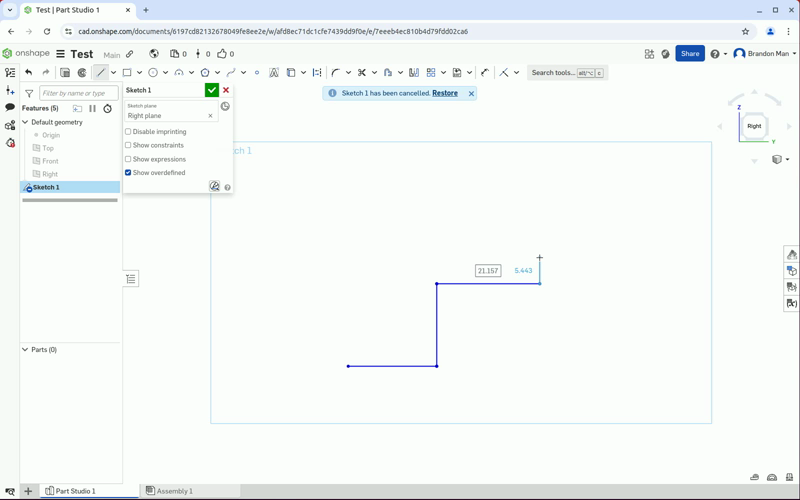
mouse_move(348, 257)
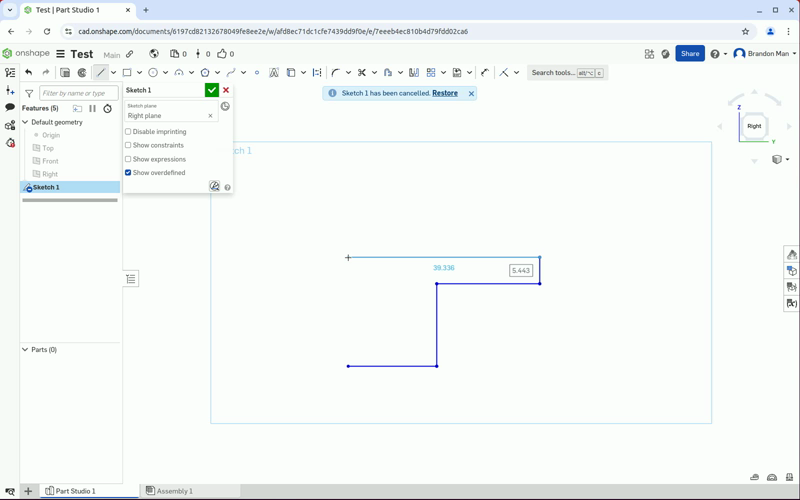
click(348, 257)
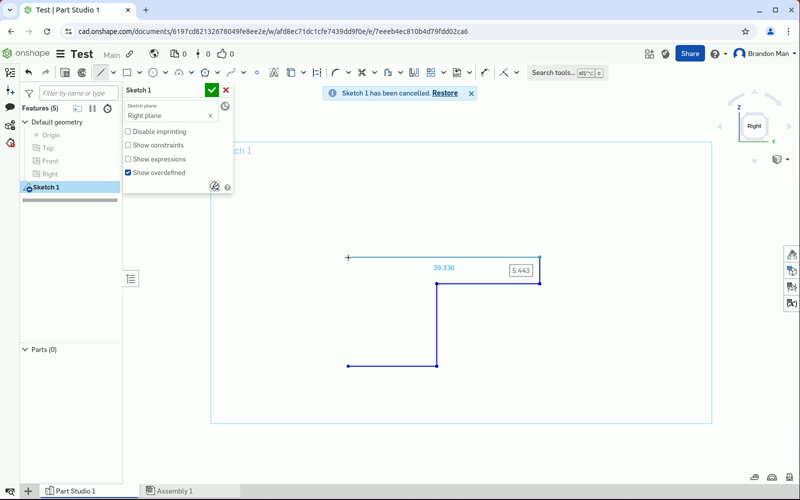
key_up(shift)
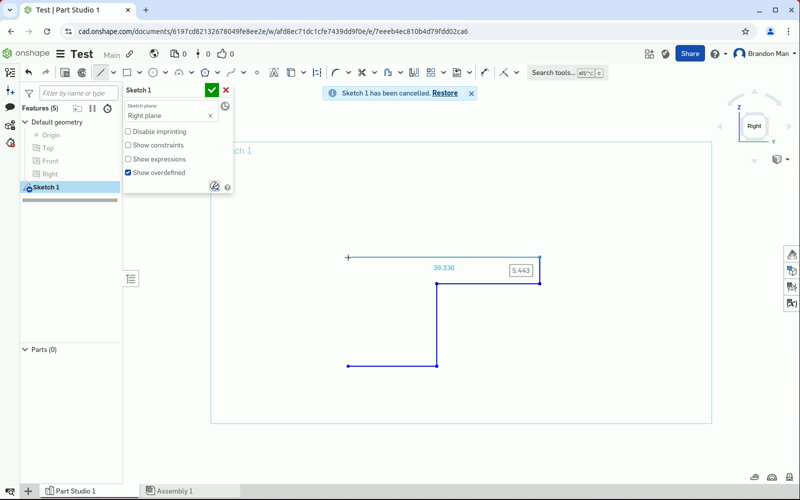
key_down(shift)
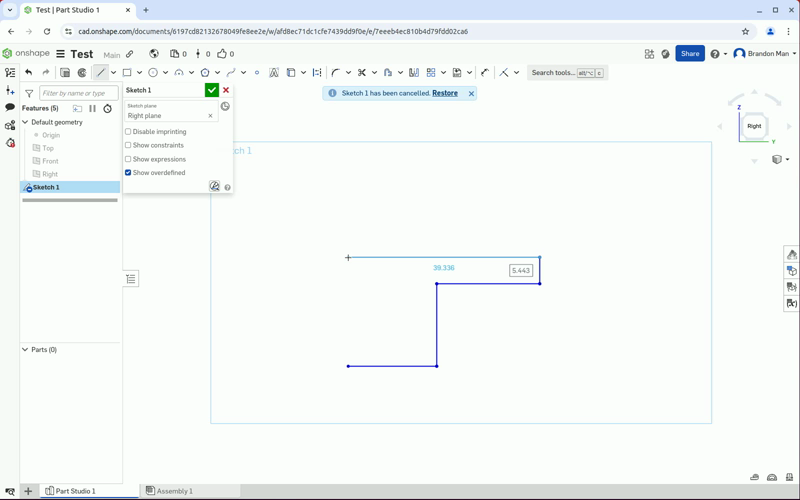
mouse_move(348, 366)
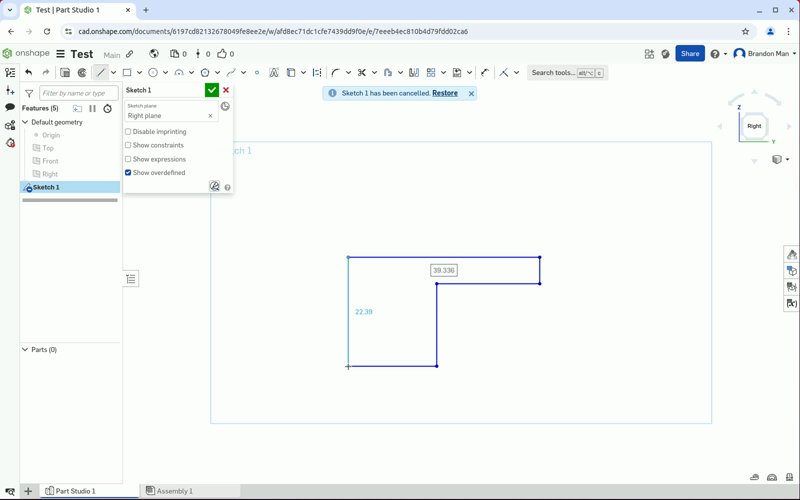
key_up(shift)
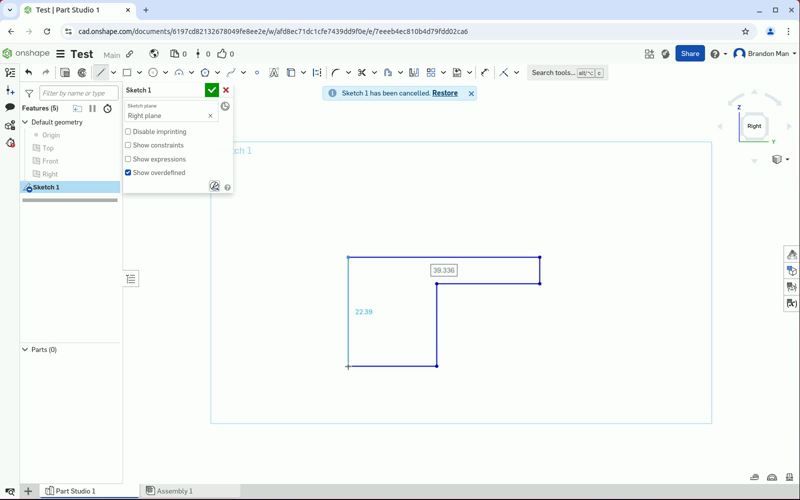
click(348, 366)
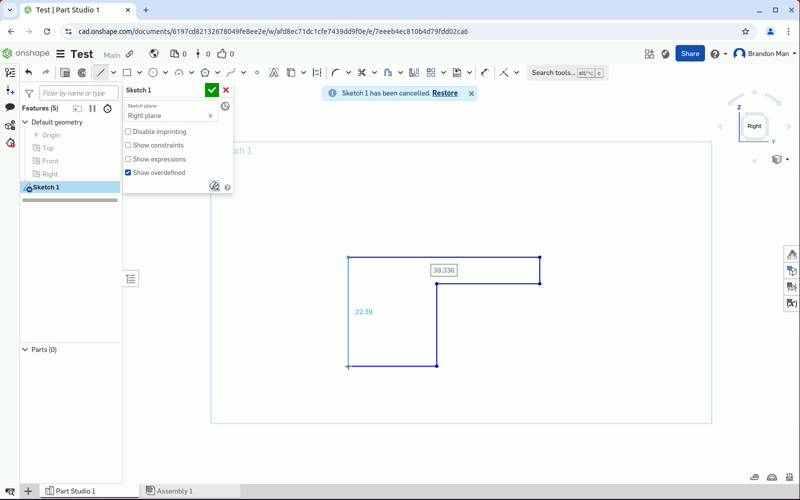
key(esc)
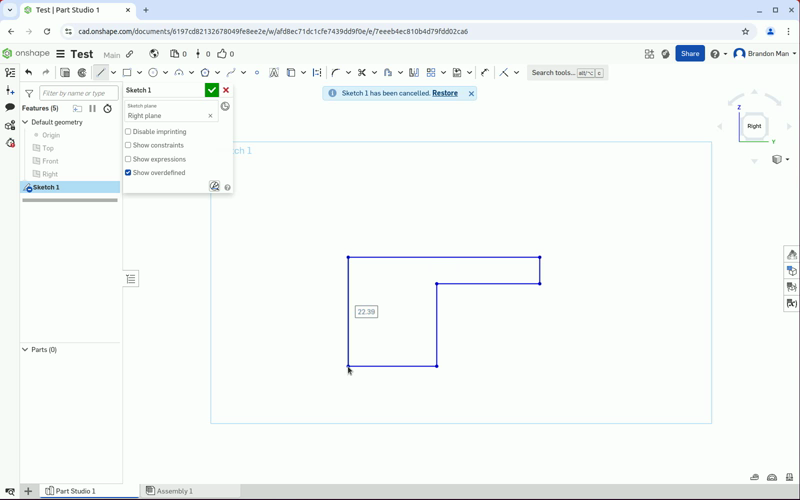
mouse_move(367, 291)
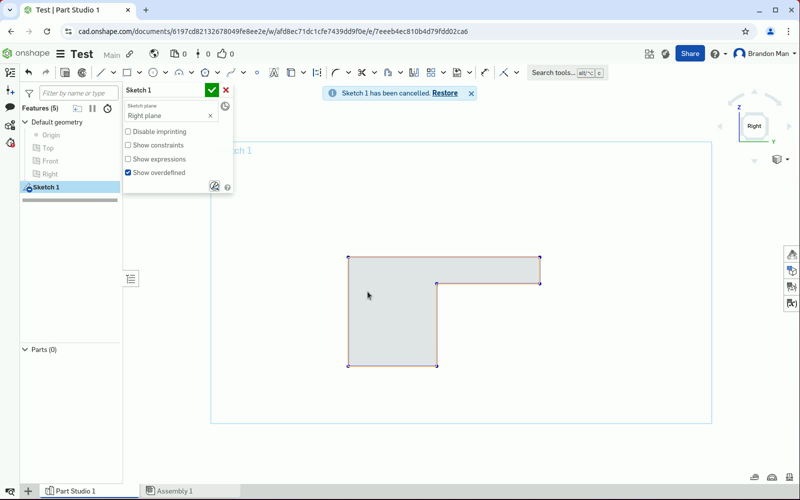
click(367, 291)
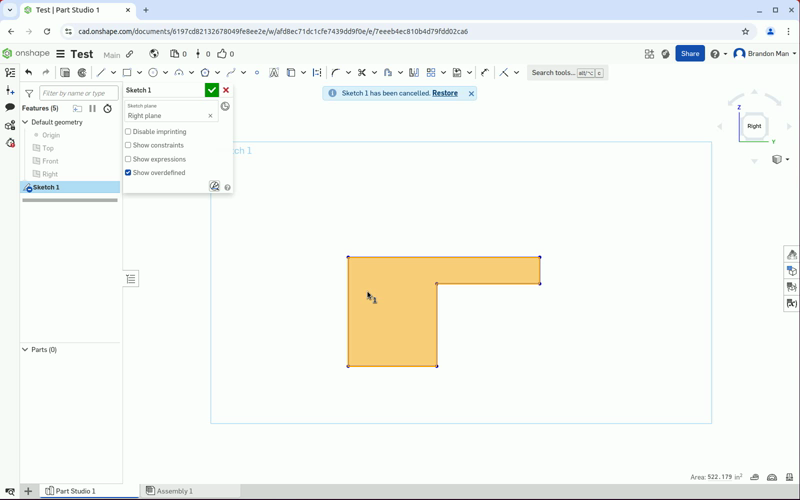
mouse_move(73, 352)
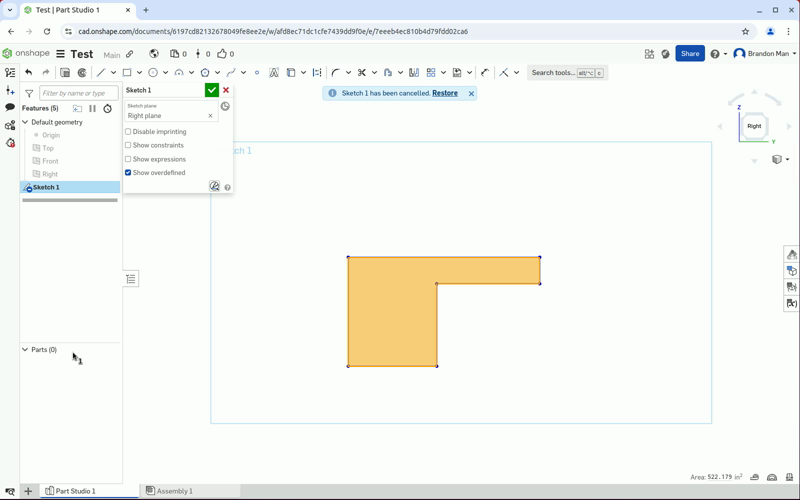
key(shift+y)
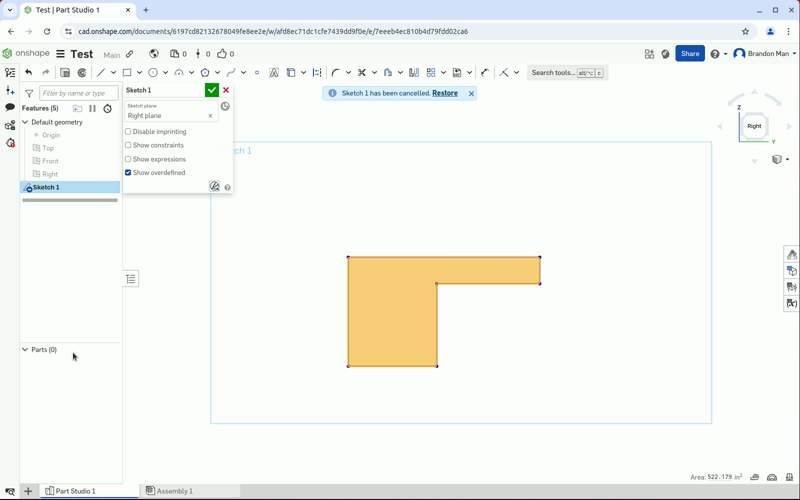
key(shift+e)
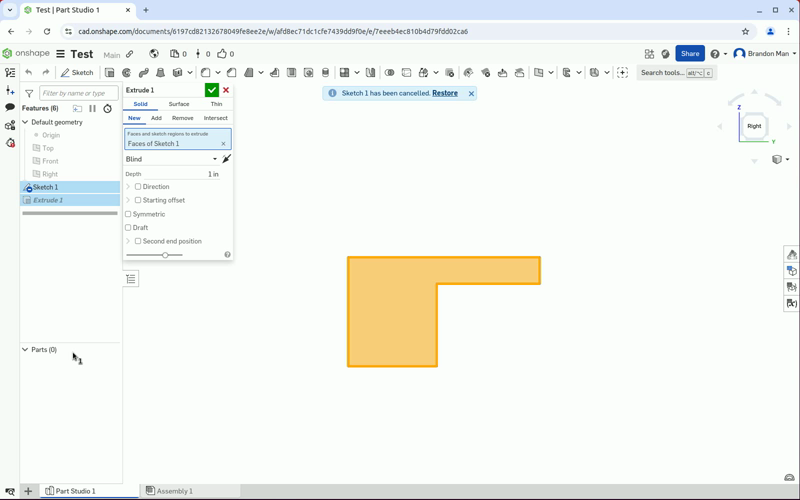
mouse_move(143, 106)
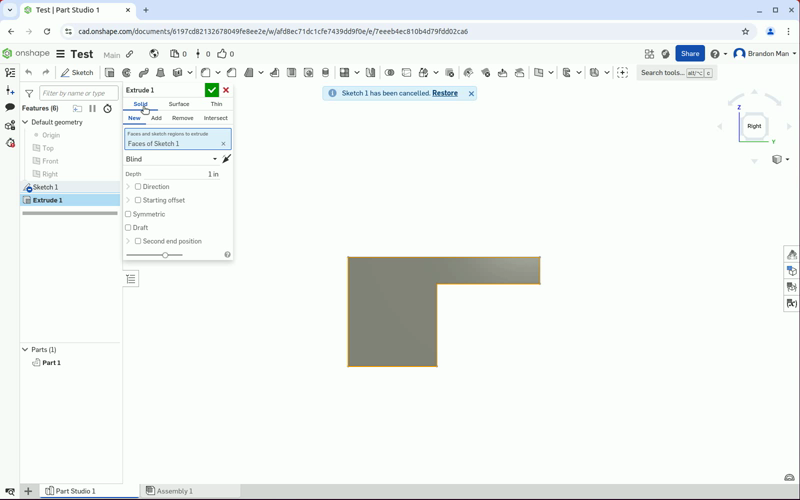
click(143, 106)
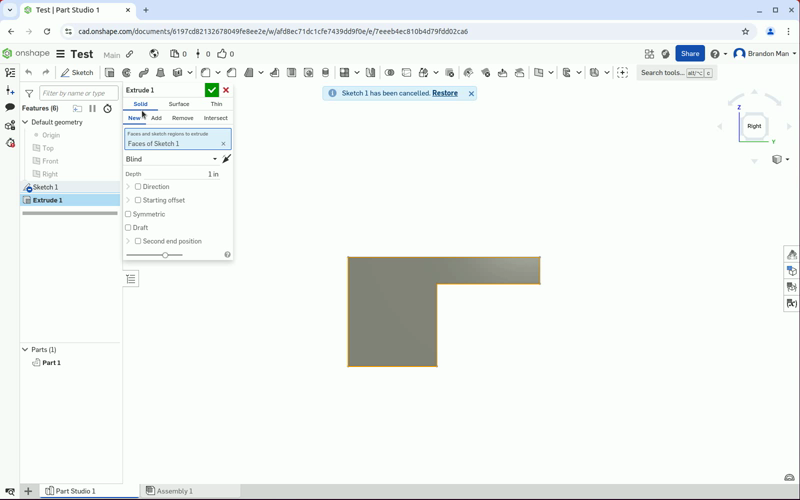
mouse_move(137, 120)
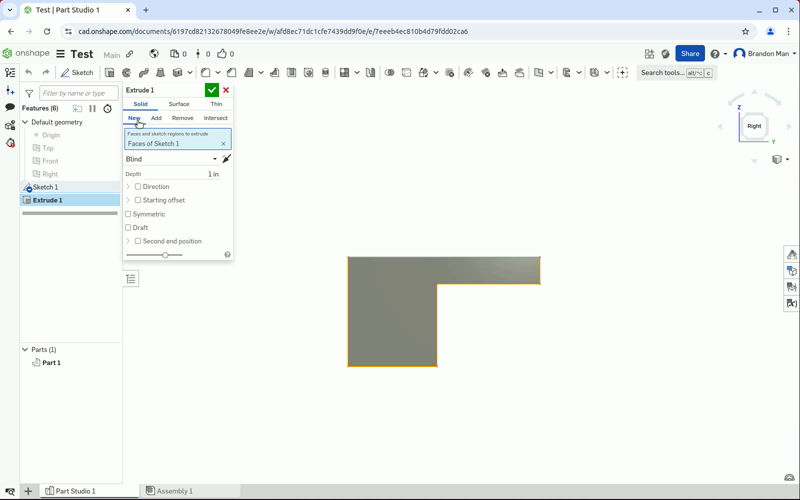
click(137, 120)
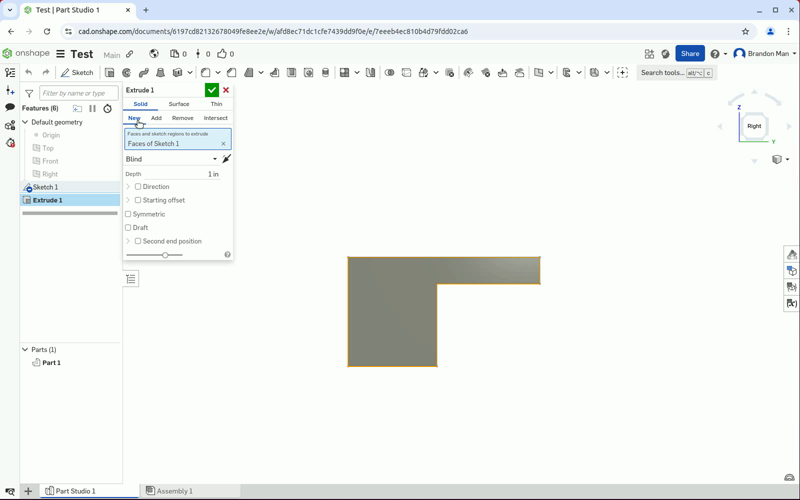
key(tab, 4)
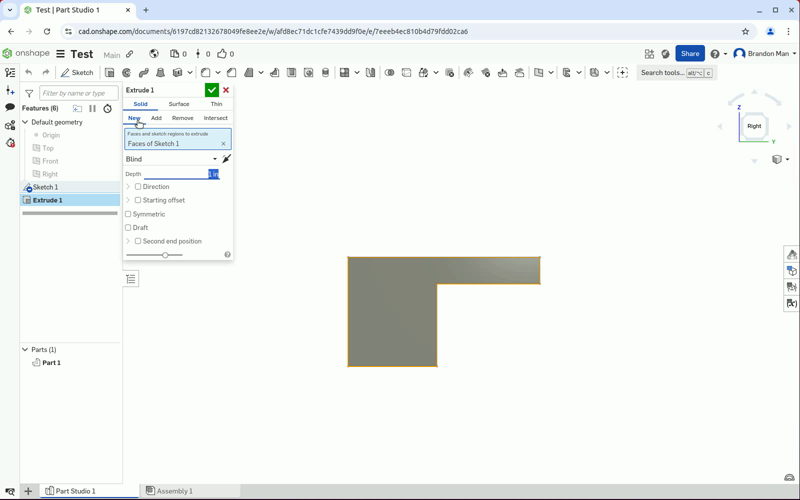
text(1.204)
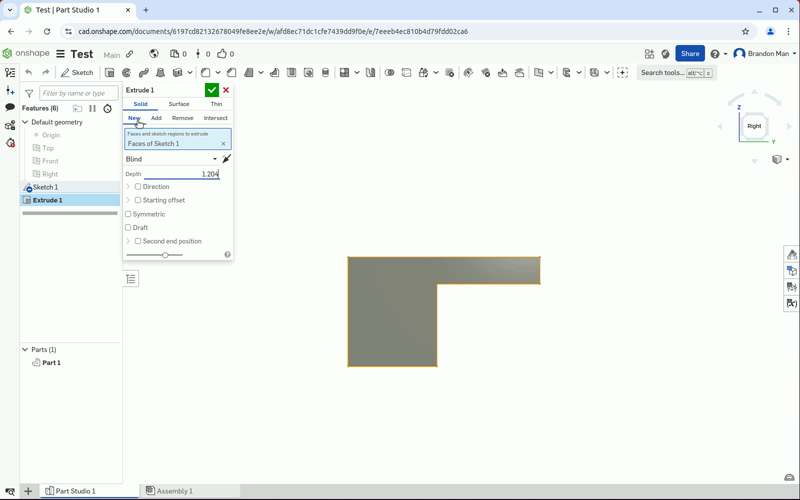
key(enter)
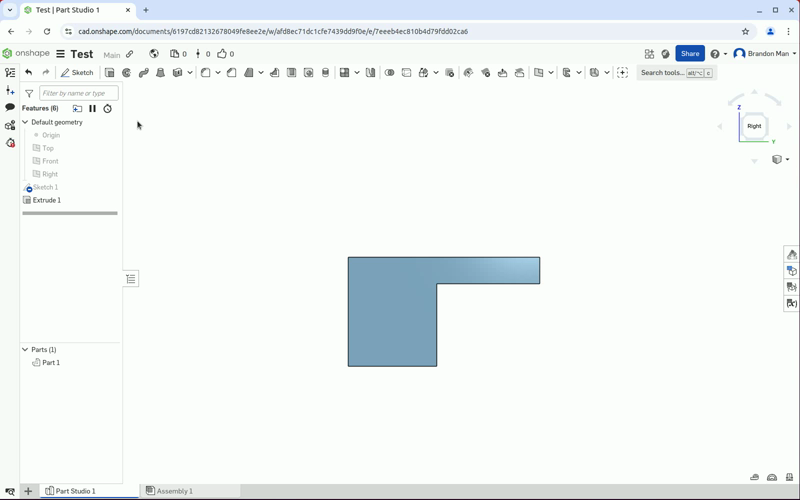
key(shift+h)
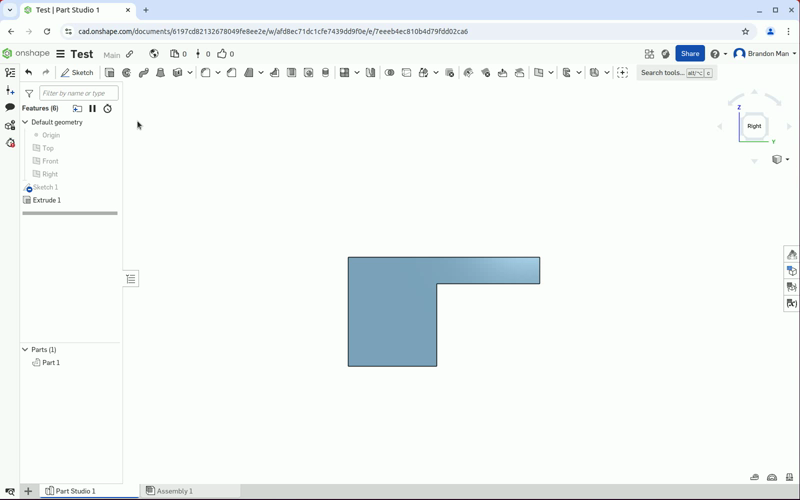
key(shift+h)
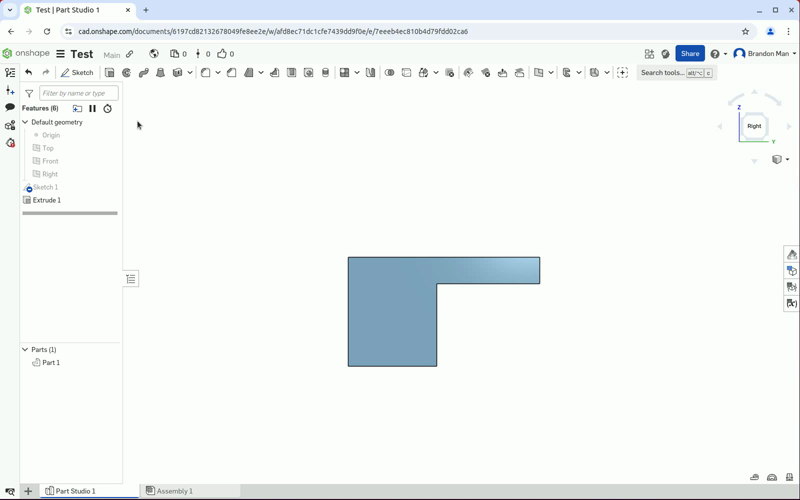
mouse_move(73, 189)
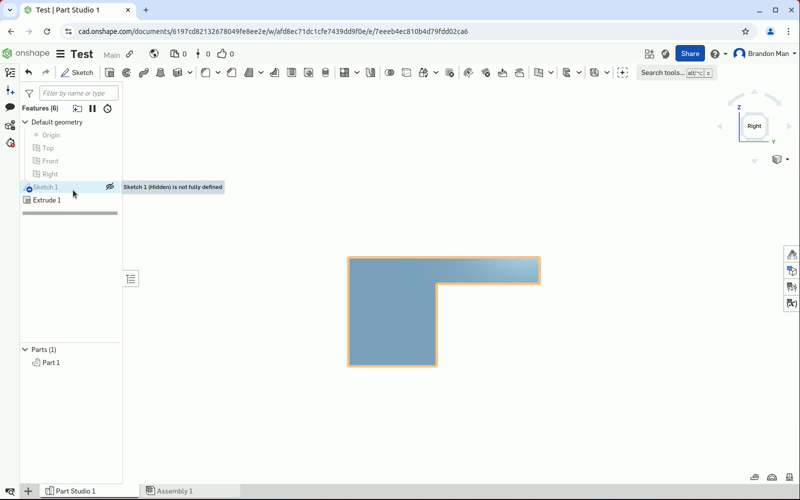
click(73, 189)
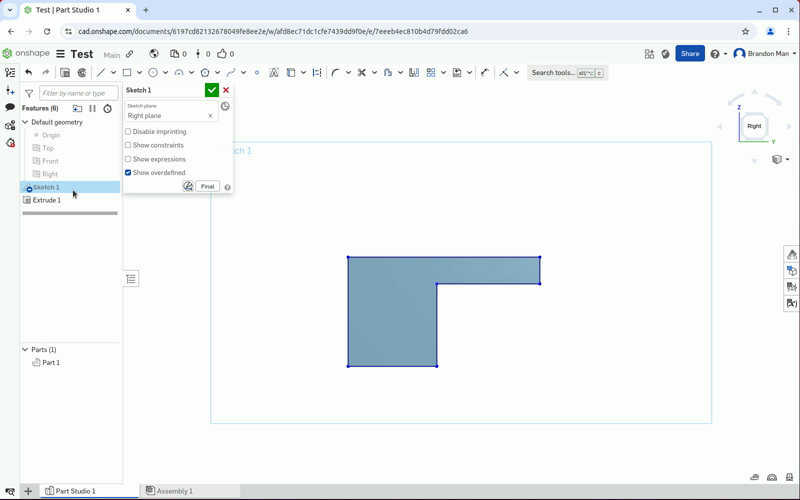
mouse_move(229, 92)
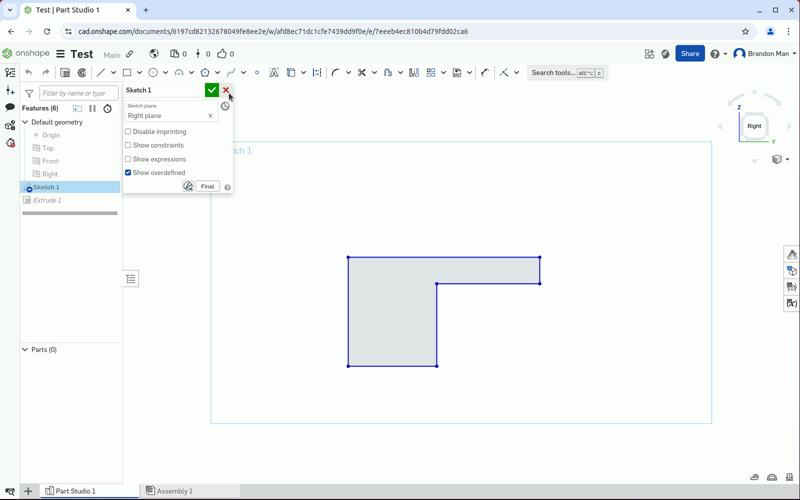
click(229, 92)
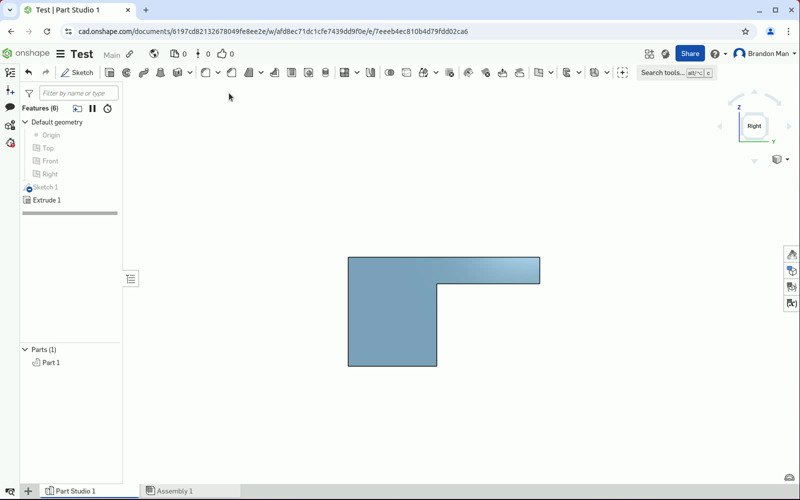
mouse_move(73, 352)
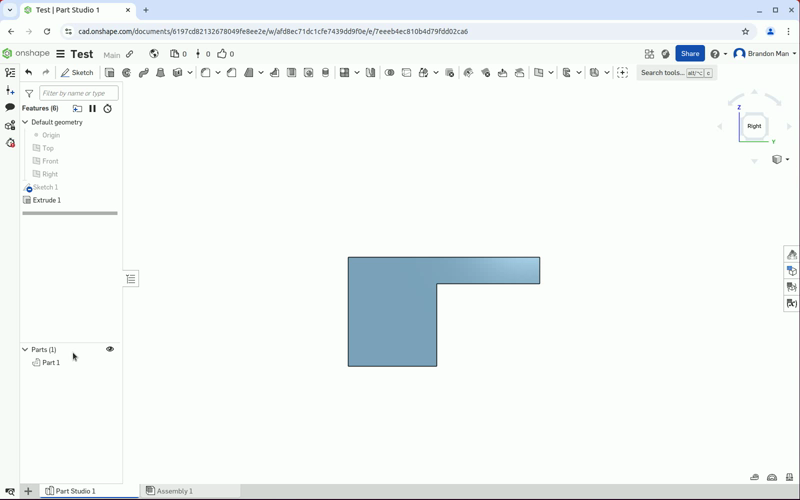
key(y)
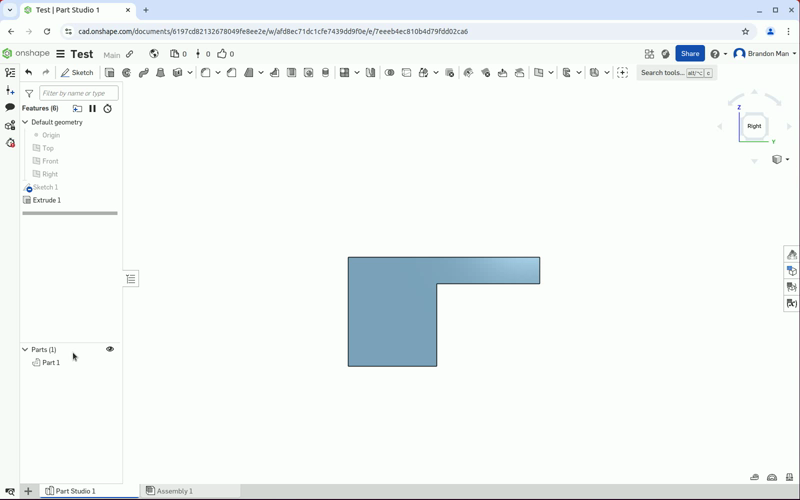
key(shift+p)
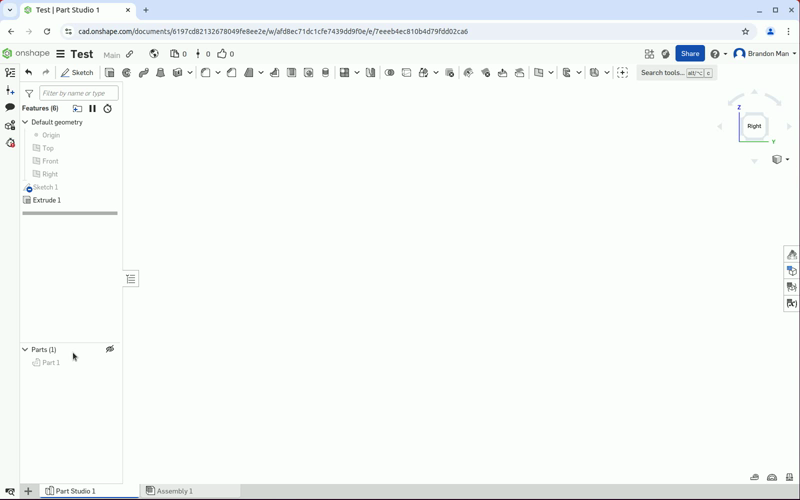
key(space)
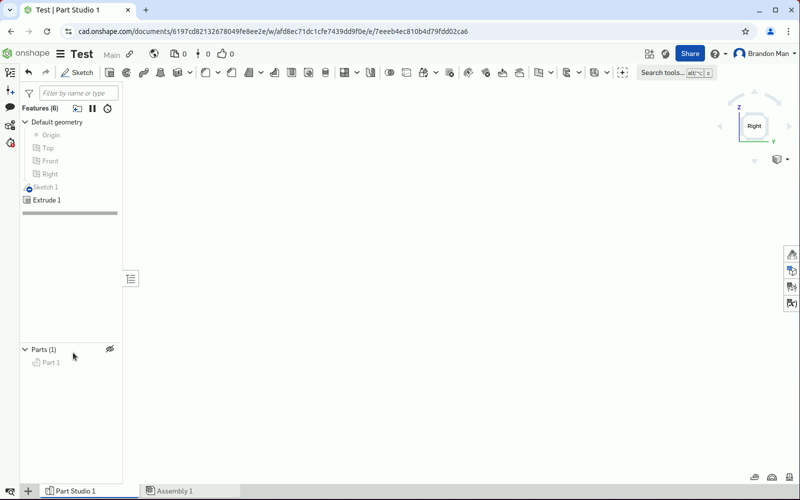
key_down(shift)
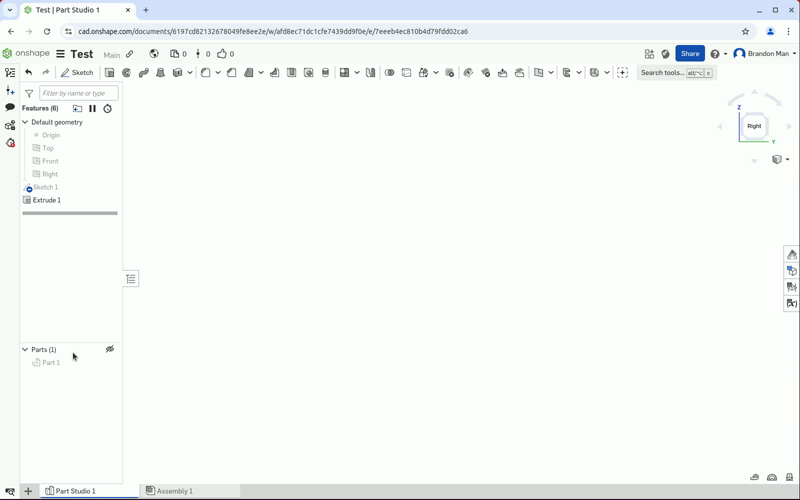
key(right)
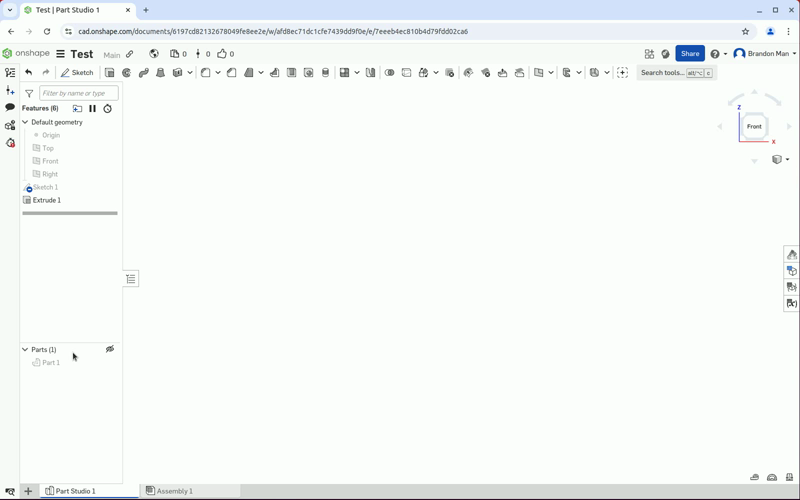
key_up(shift)
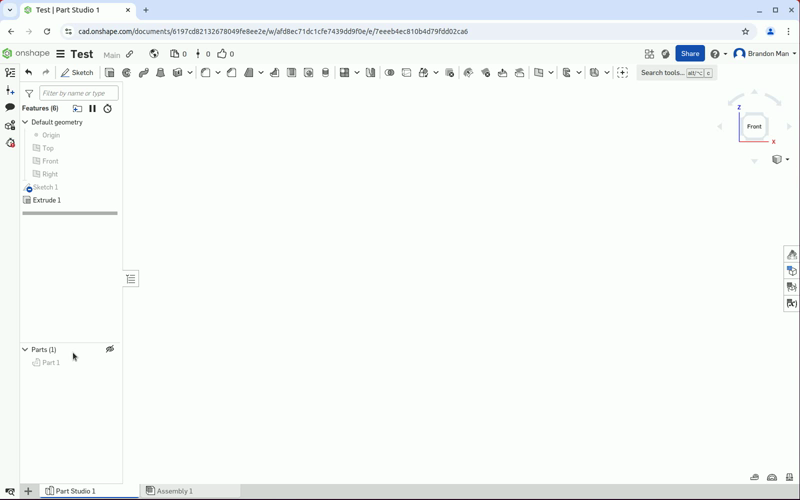
mouse_move(73, 352)
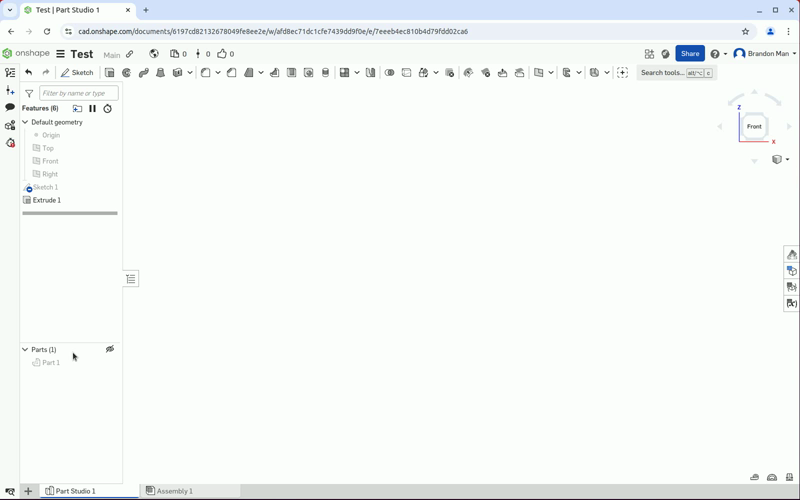
key(shift+y)
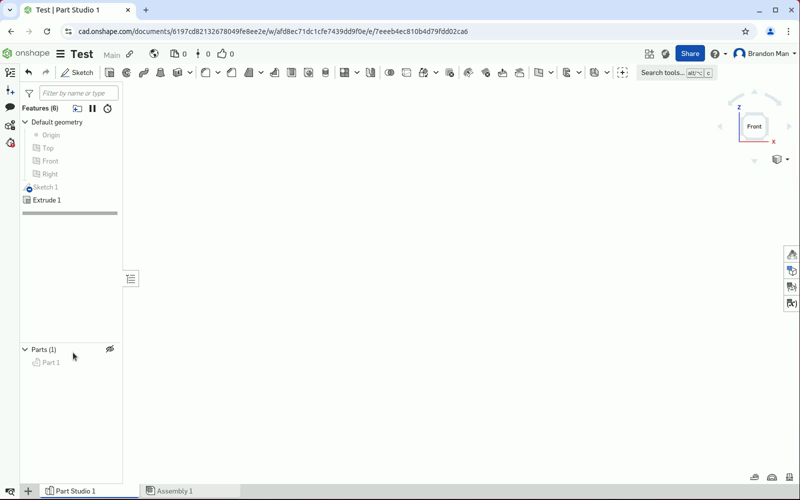
key(shift+s)
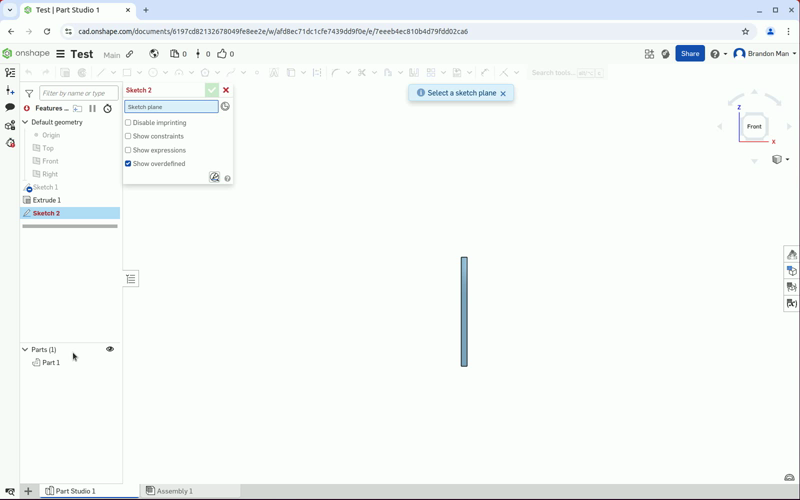
mouse_move(73, 163)
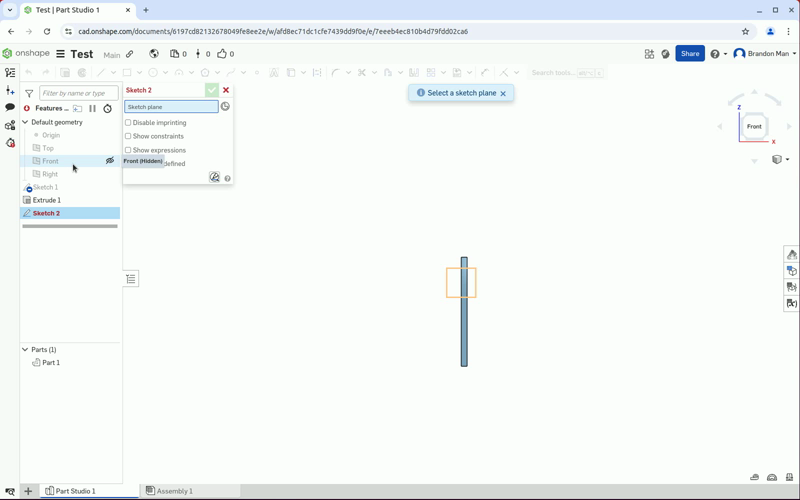
click(73, 163)
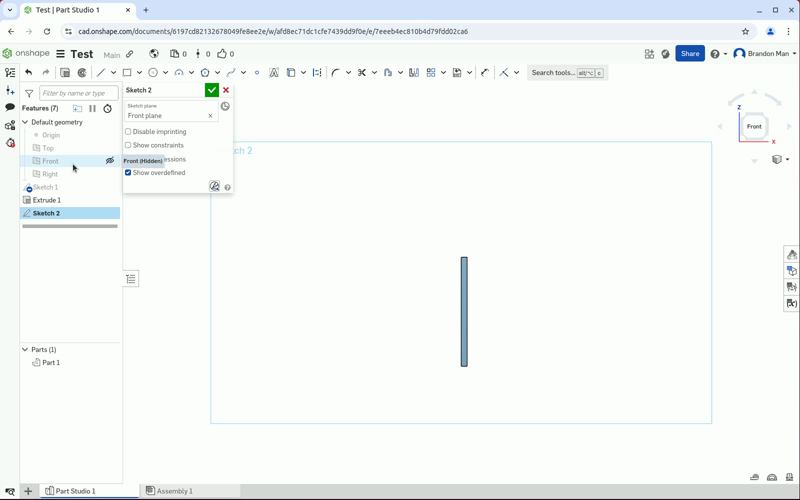
mouse_move(73, 352)
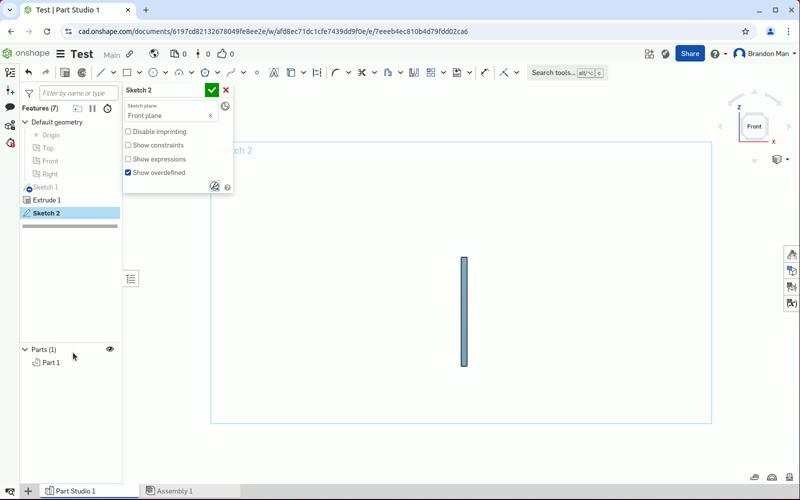
key(y)
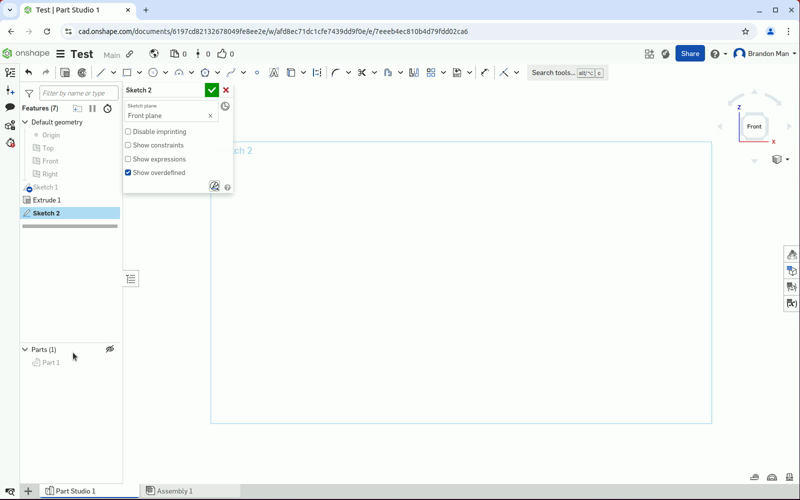
key(l)
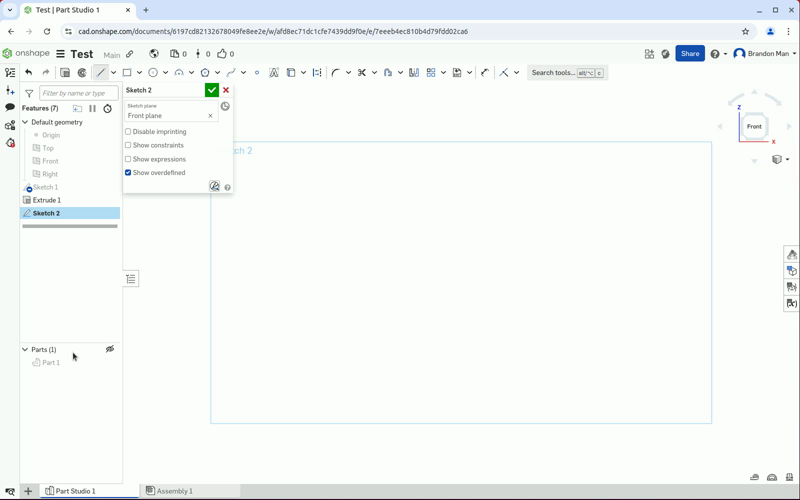
key_down(shift)
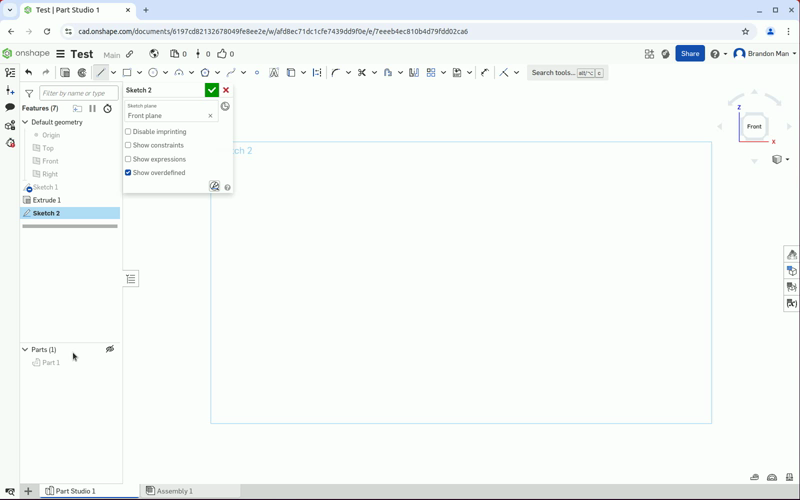
mouse_move(386, 324)
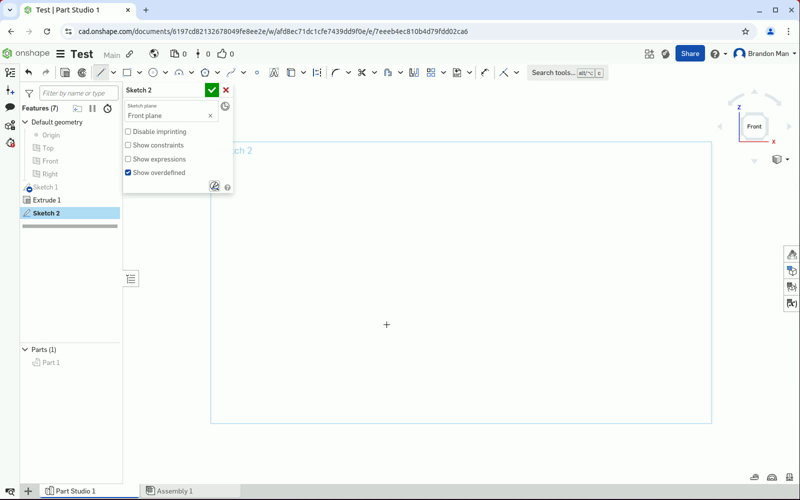
click(386, 324)
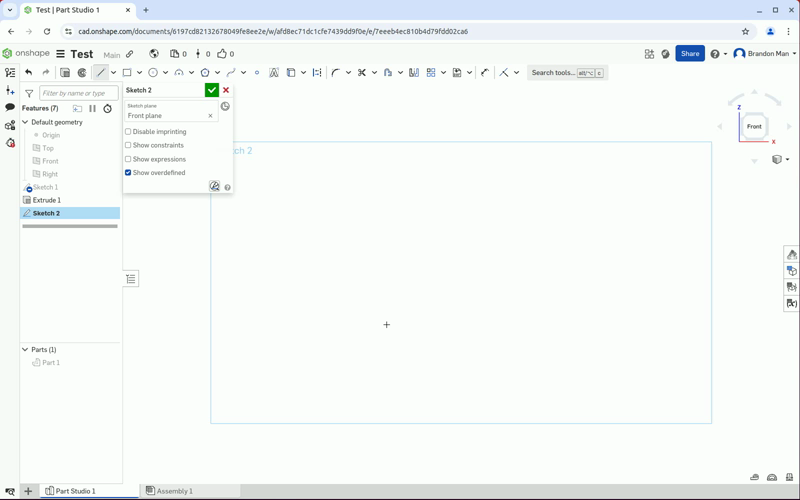
key_up(shift)
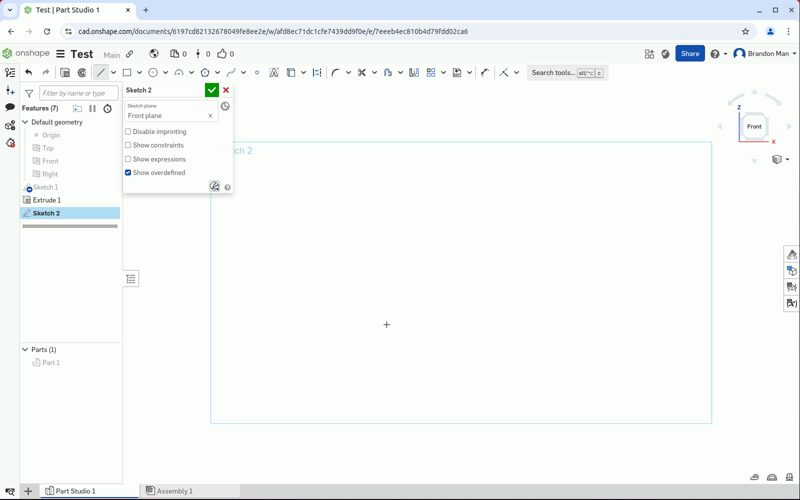
key_down(shift)
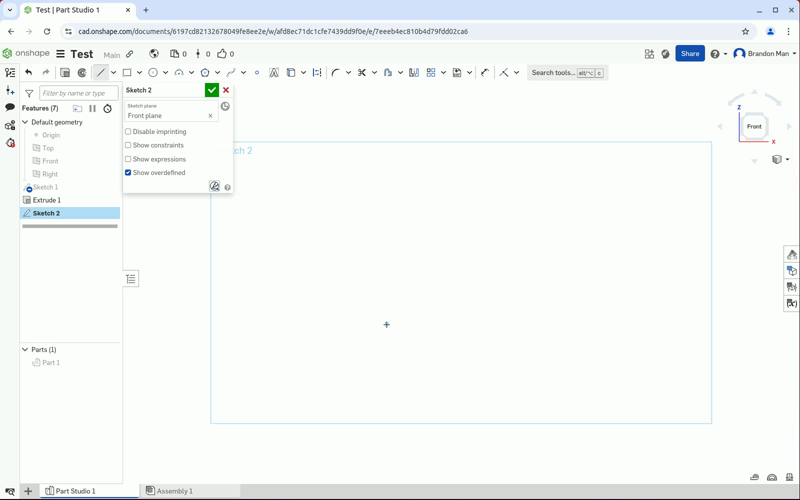
mouse_move(533, 324)
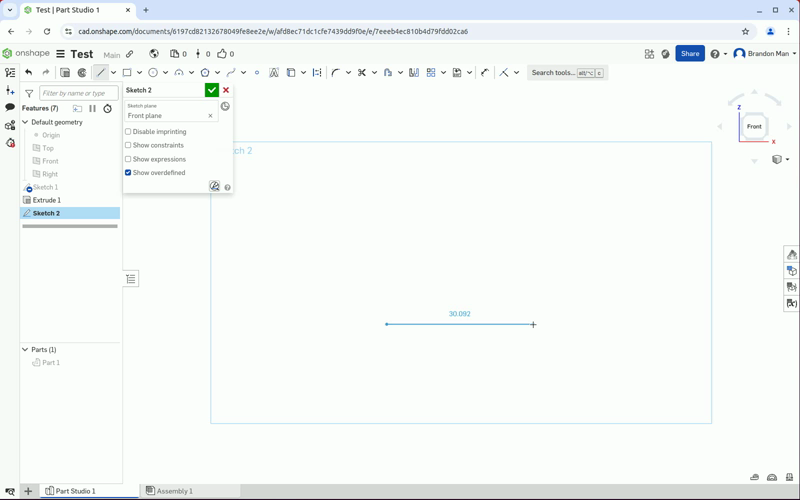
click(533, 324)
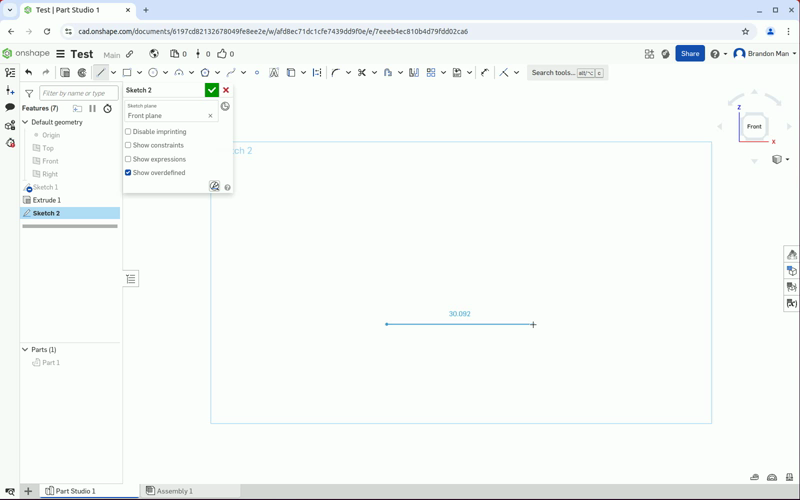
key_up(shift)
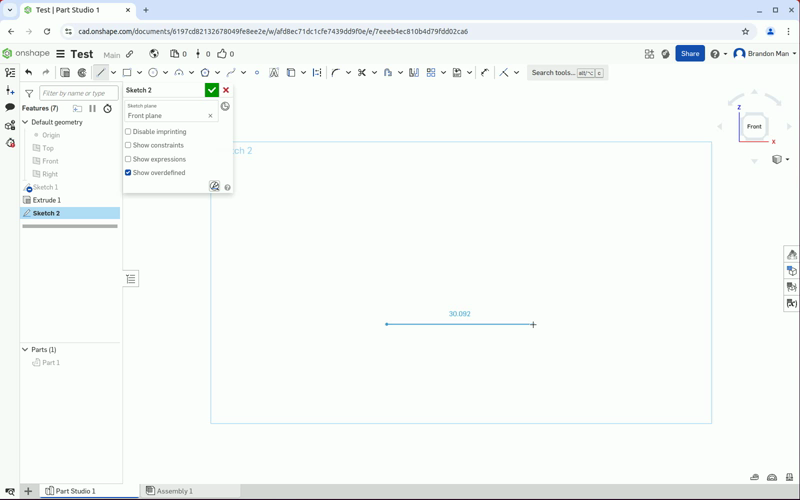
key_down(shift)
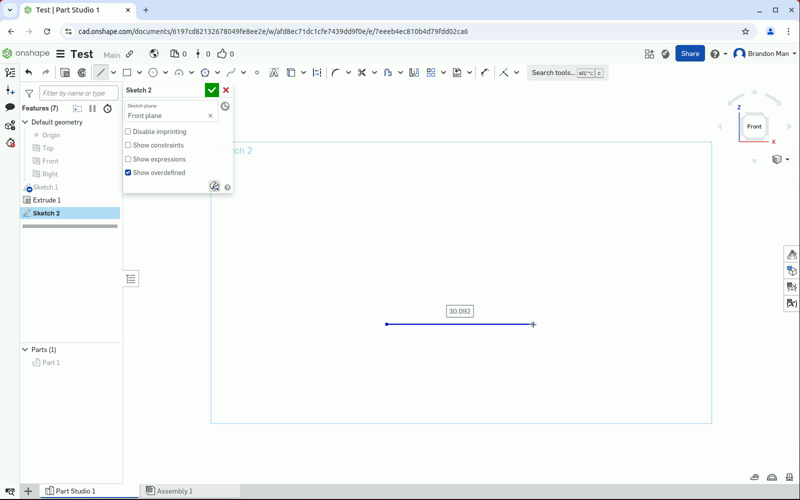
mouse_move(533, 240)
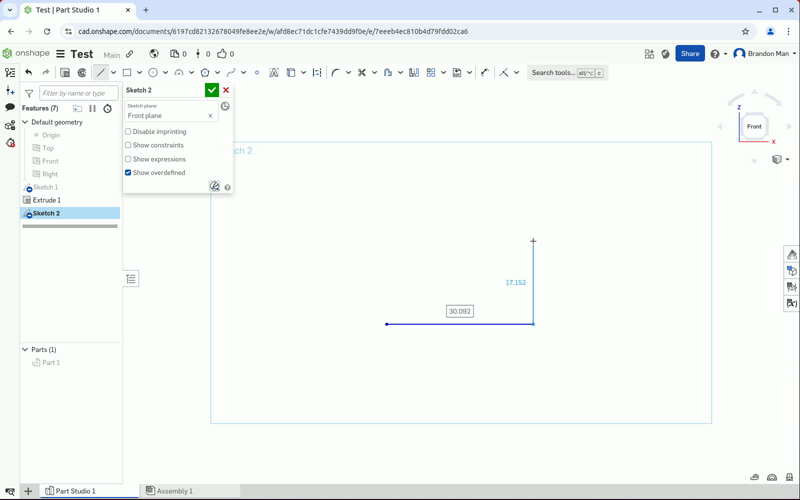
click(533, 240)
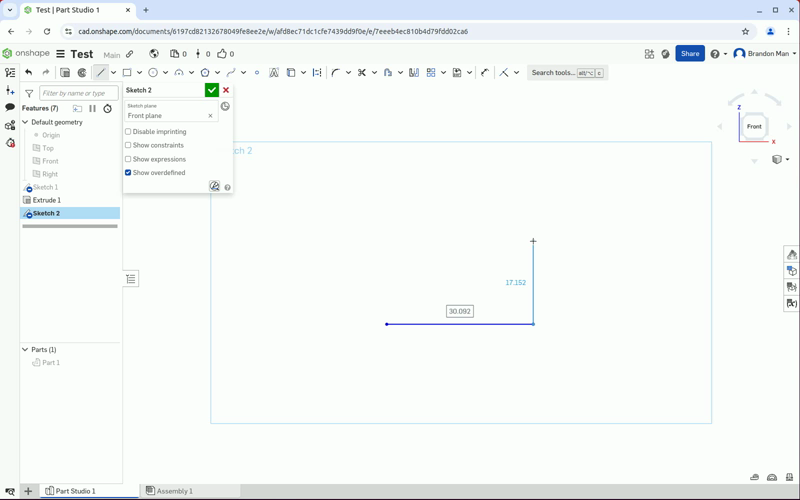
key_up(shift)
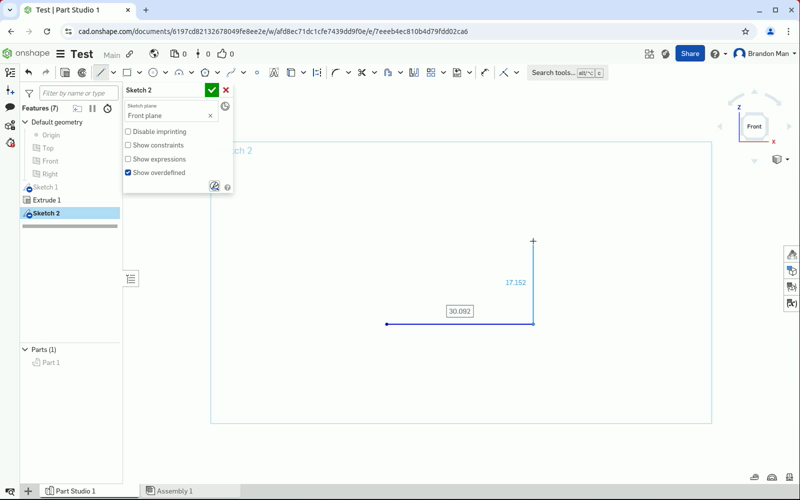
key_down(shift)
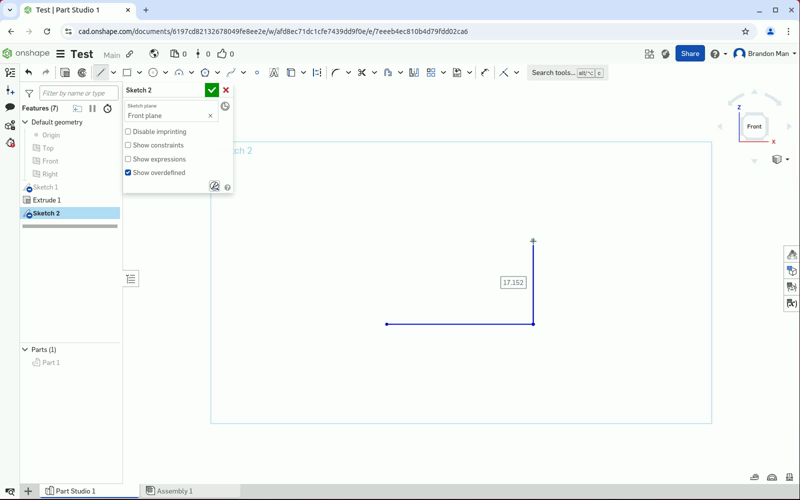
mouse_move(386, 240)
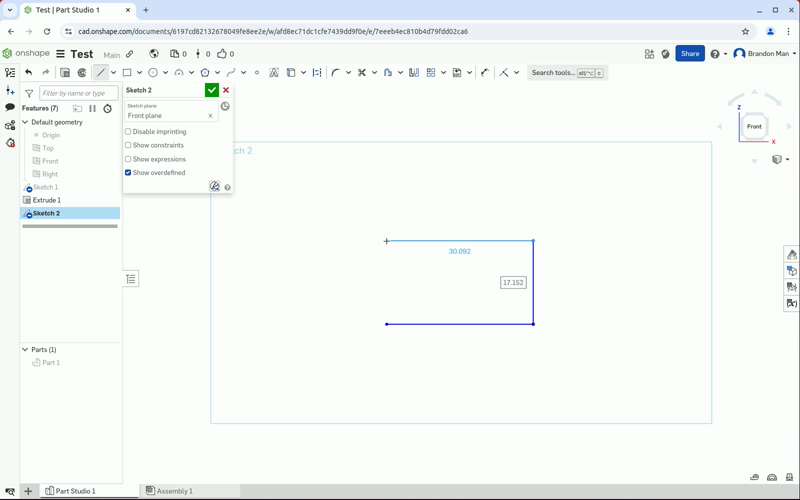
click(386, 240)
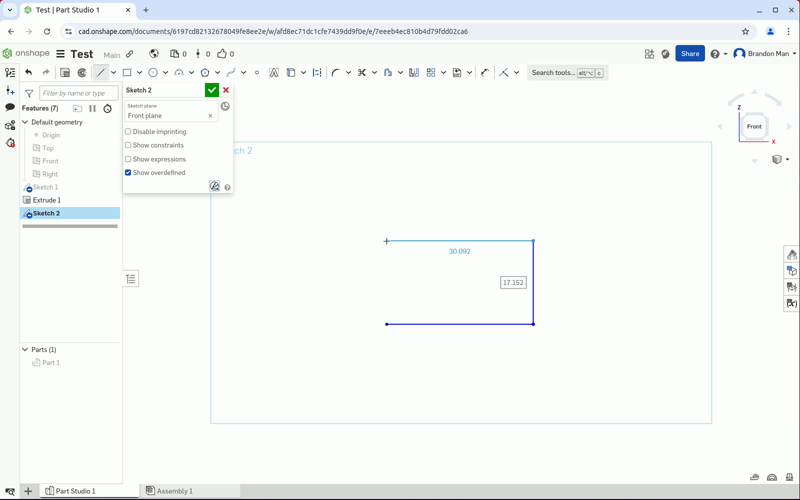
key_up(shift)
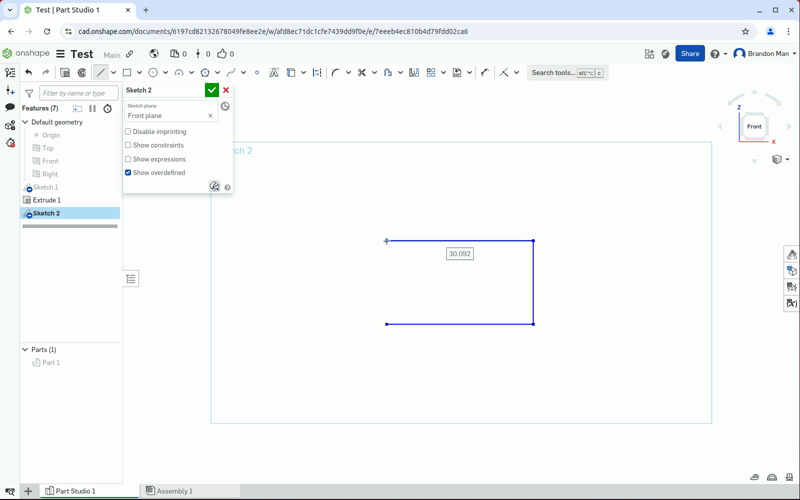
key_down(shift)
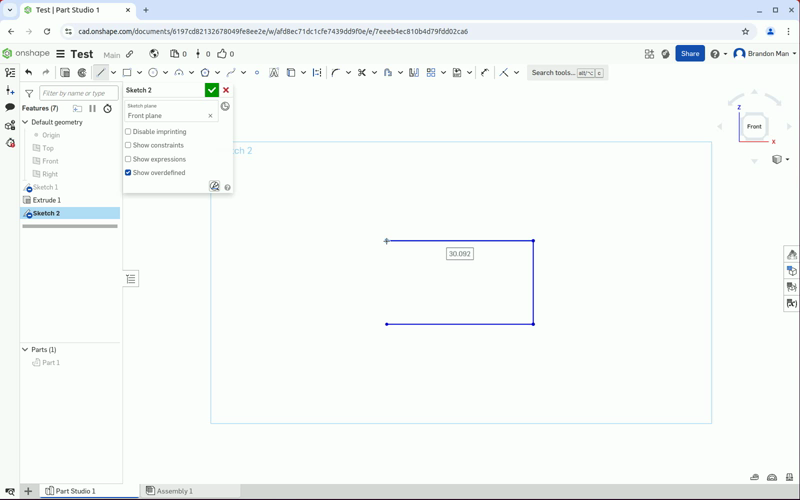
mouse_move(386, 324)
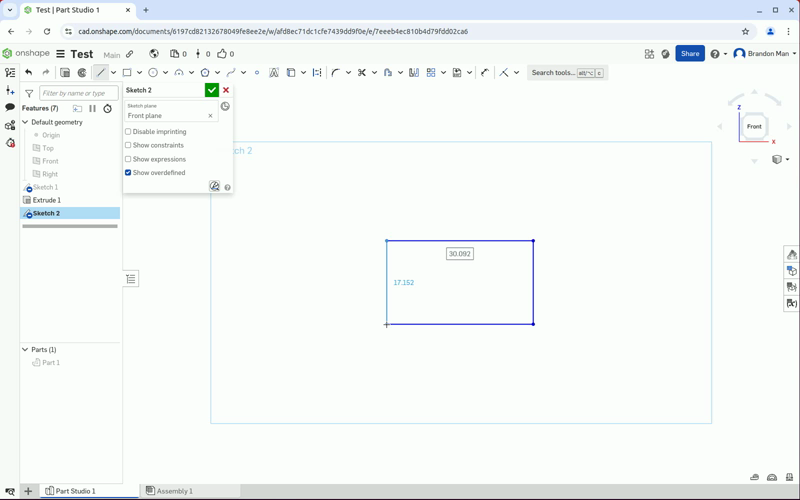
key_up(shift)
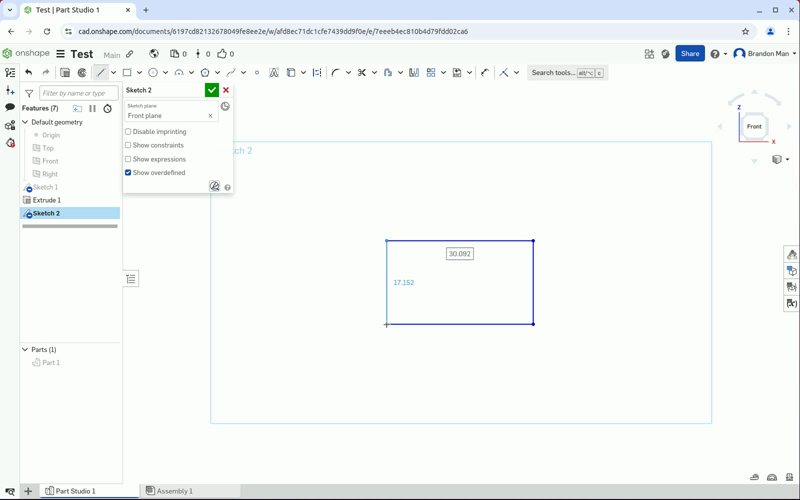
click(386, 324)
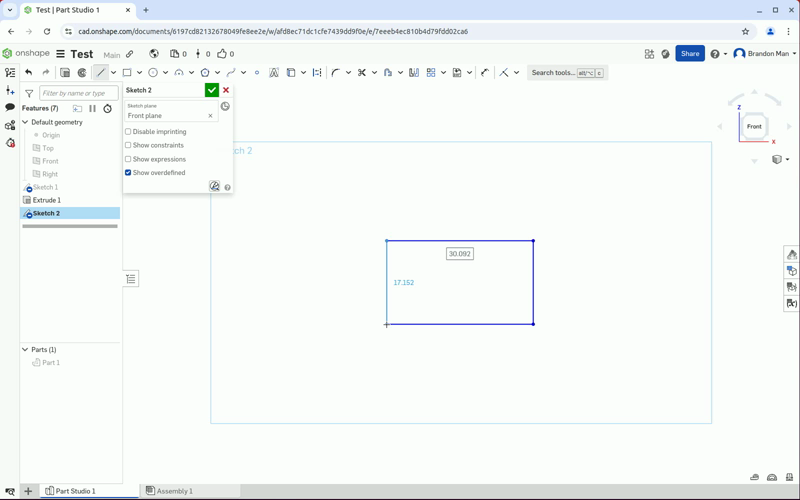
key(esc)
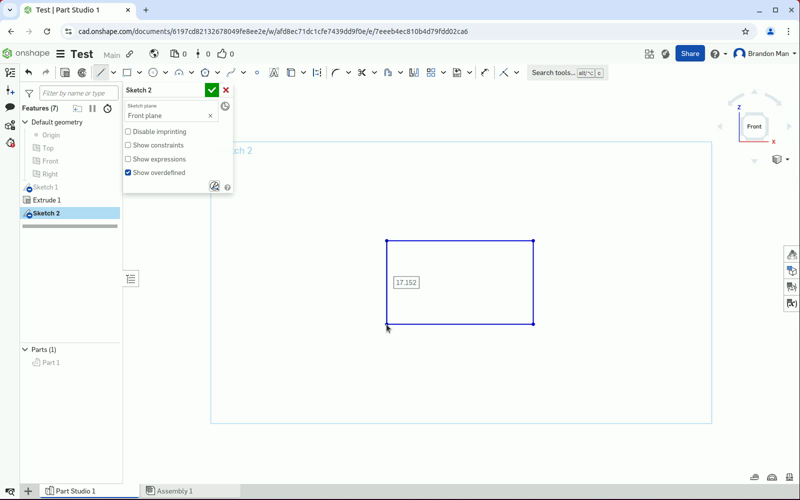
mouse_move(520, 273)
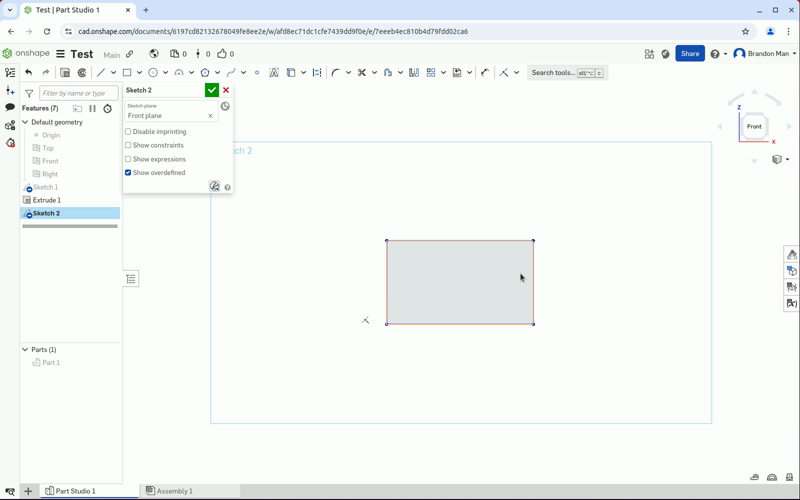
click(520, 273)
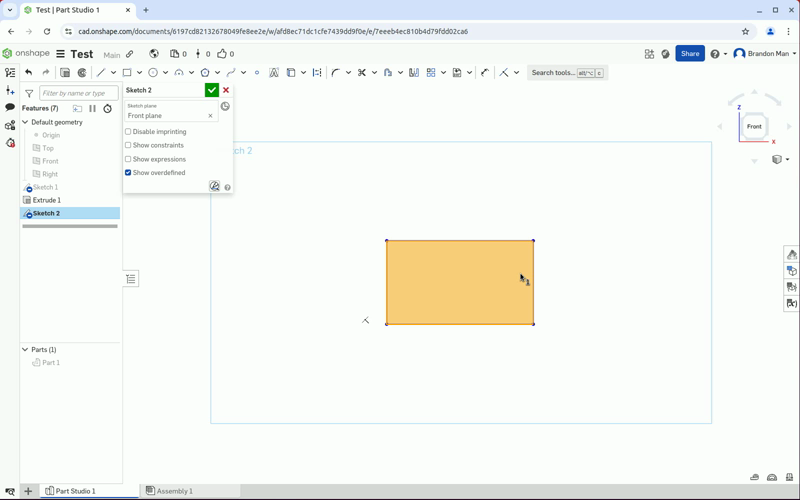
mouse_move(73, 352)
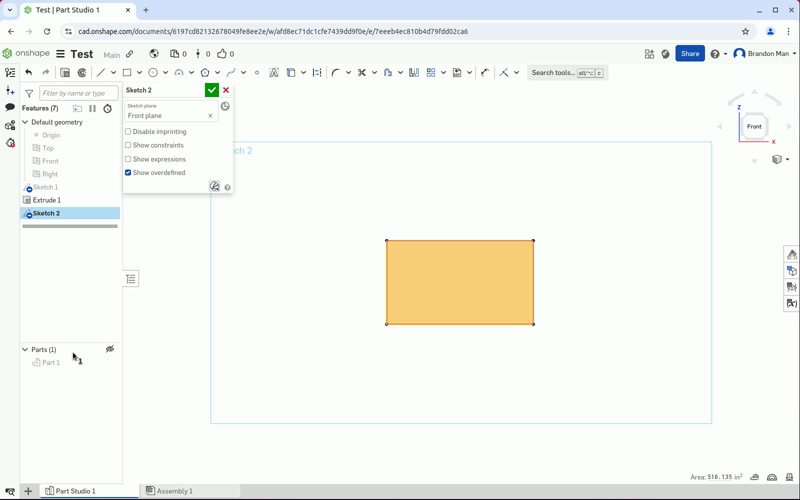
key(shift+y)
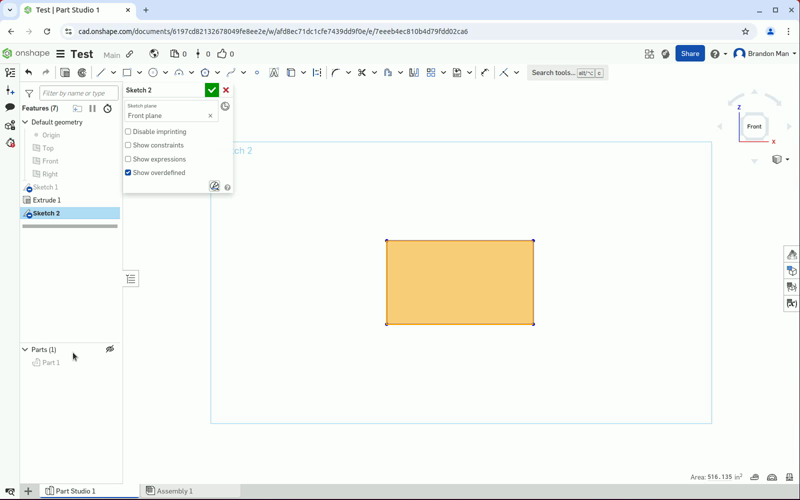
key(shift+e)
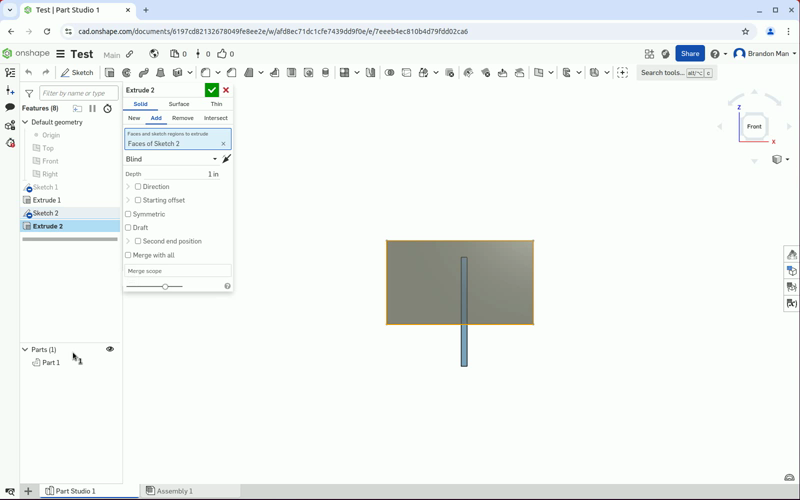
mouse_move(143, 106)
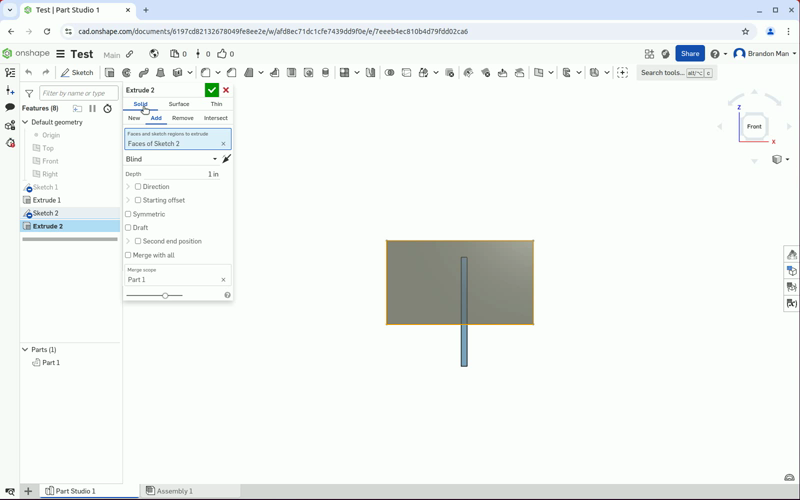
click(143, 106)
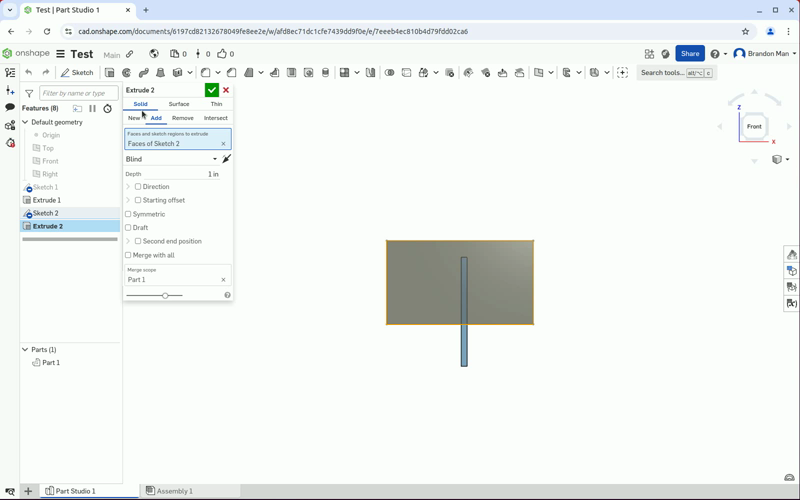
mouse_move(137, 120)
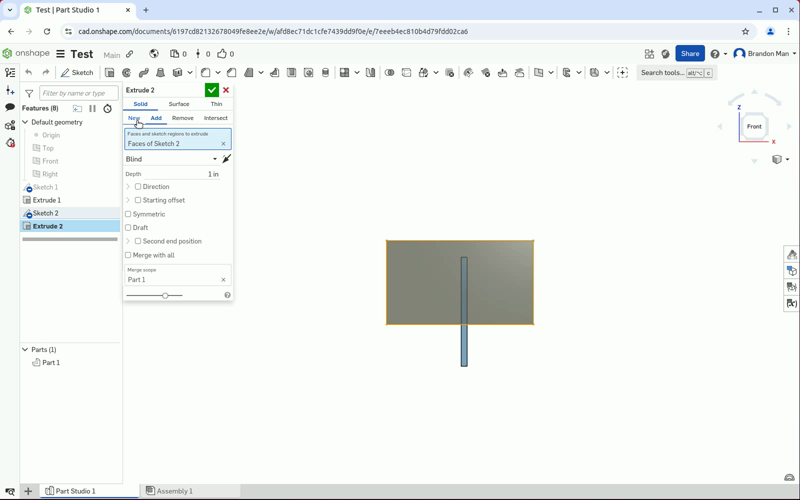
click(137, 120)
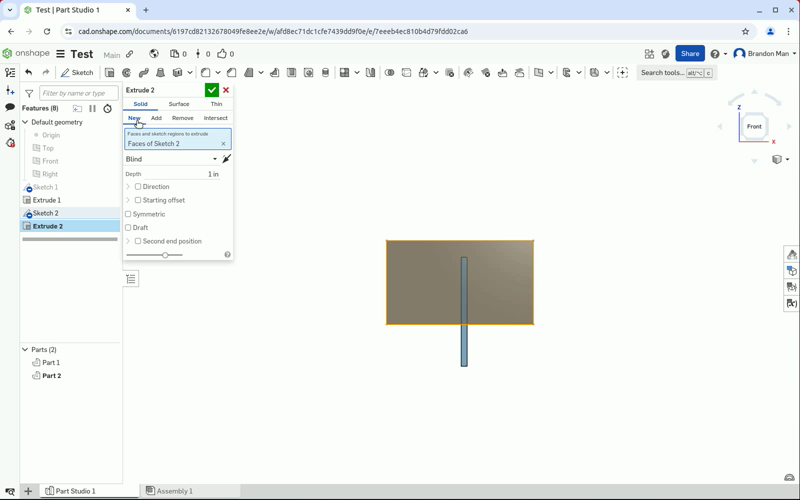
key(tab, 4)
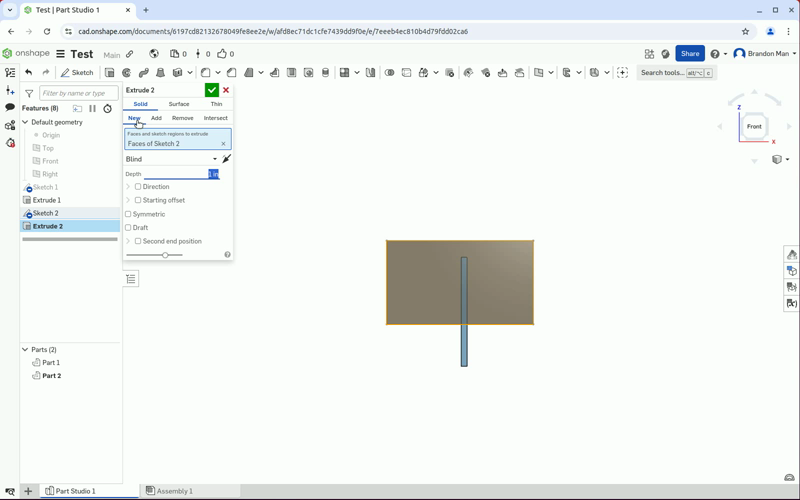
text(1.204)
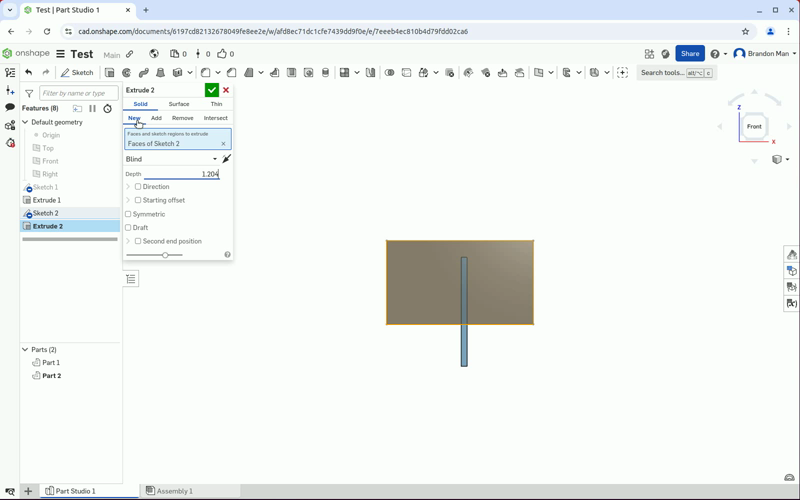
key(enter)
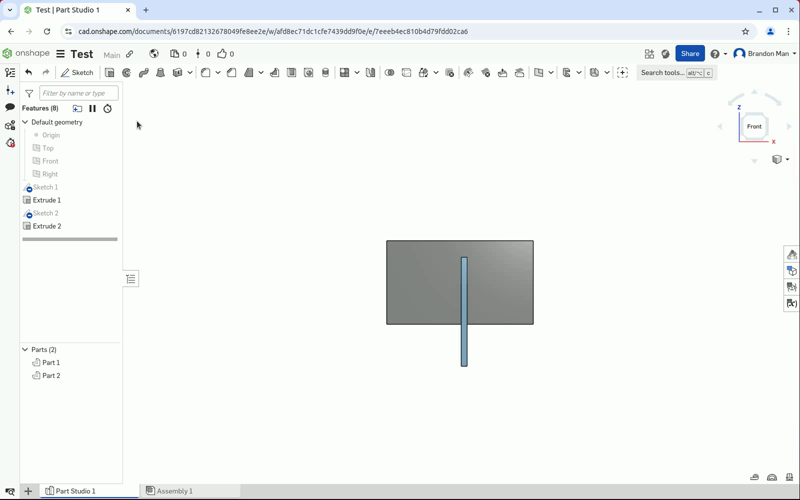
key(shift+h)
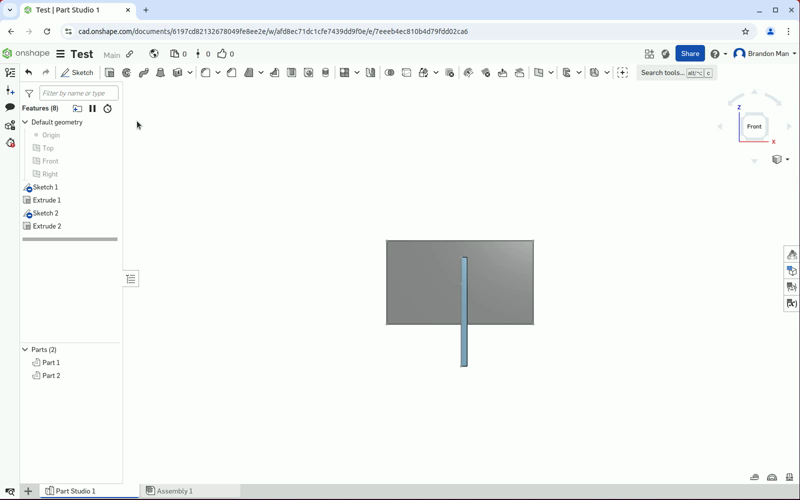
key(shift+h)
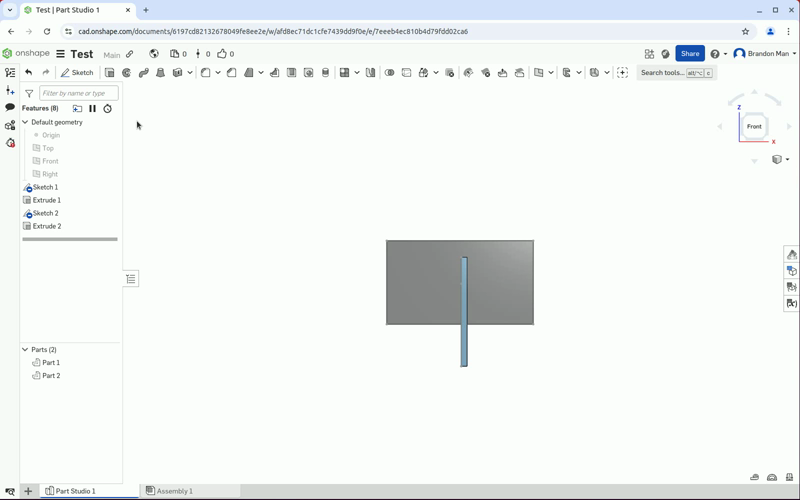
key(shift+7)
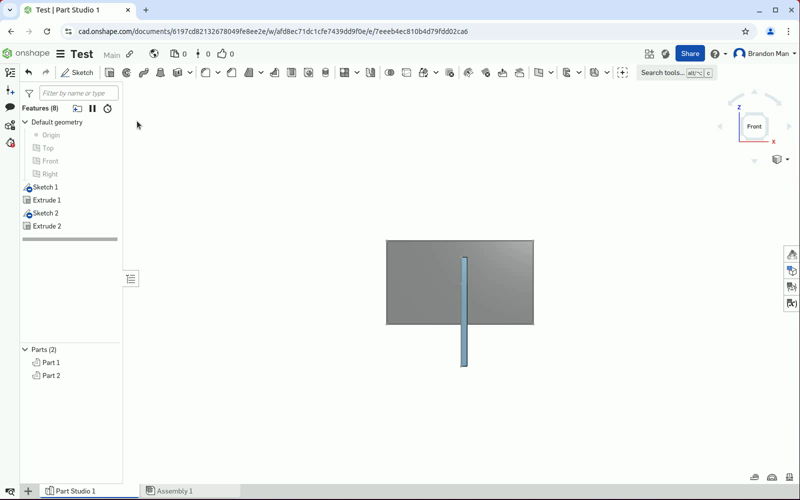
key(left, 2)
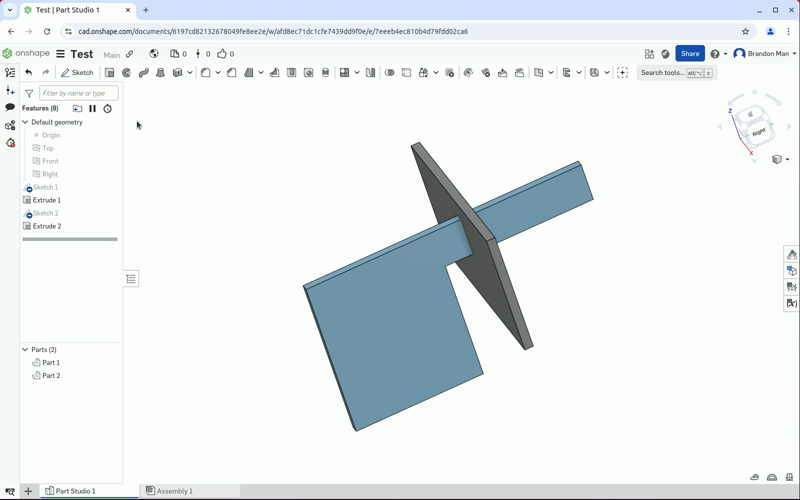
key(down, 2)
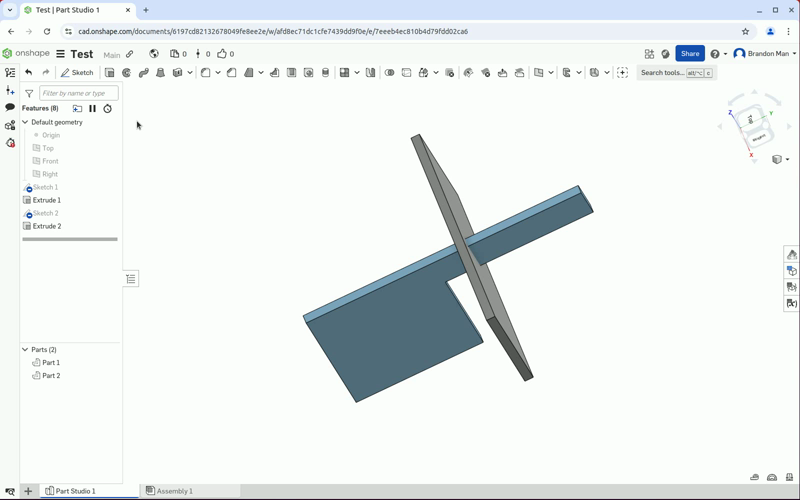
key(up, 2)
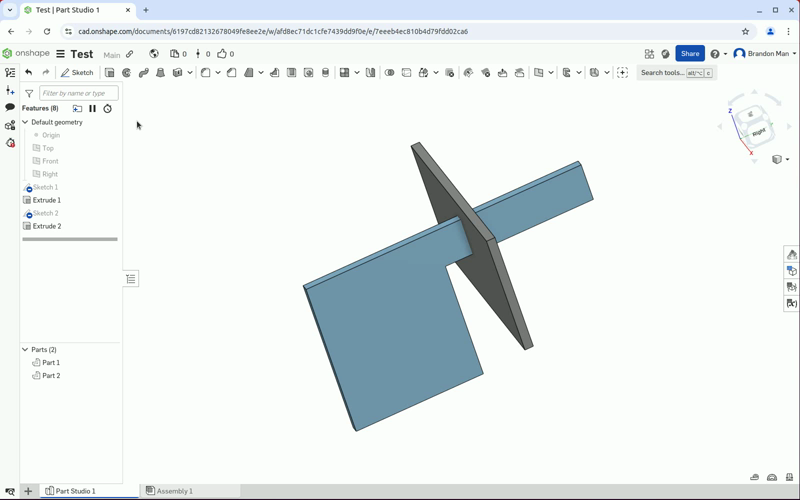
key(right, 2)
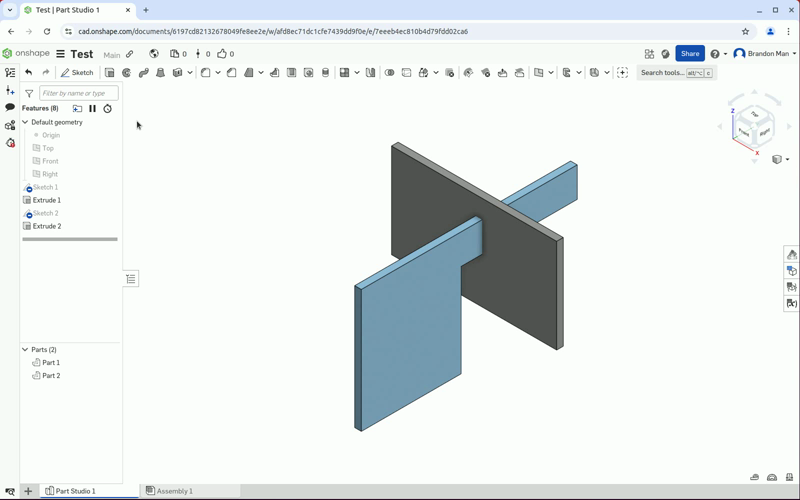
mouse_move(73, 189)
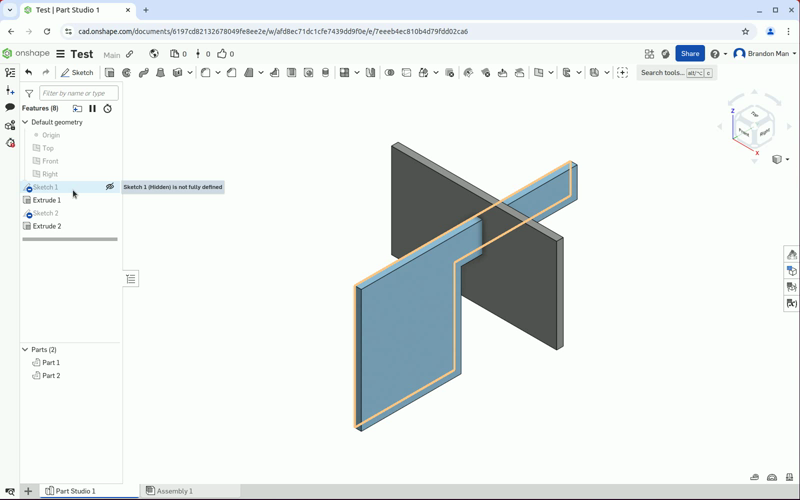
click(73, 189)